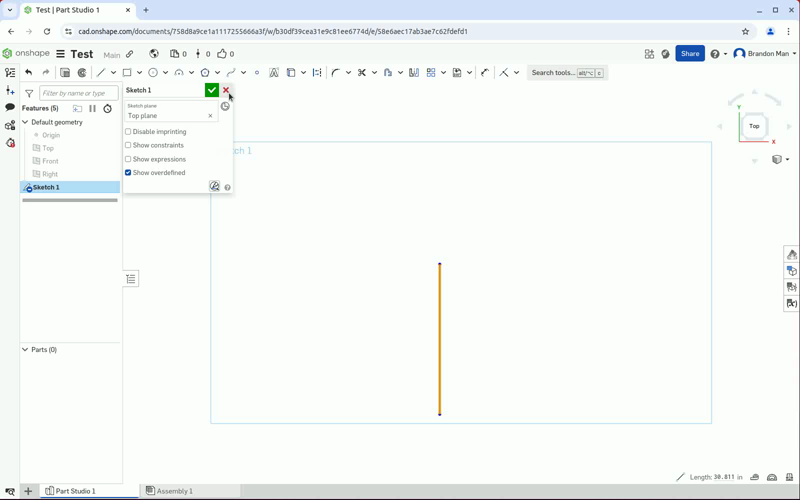
key(shift+h)
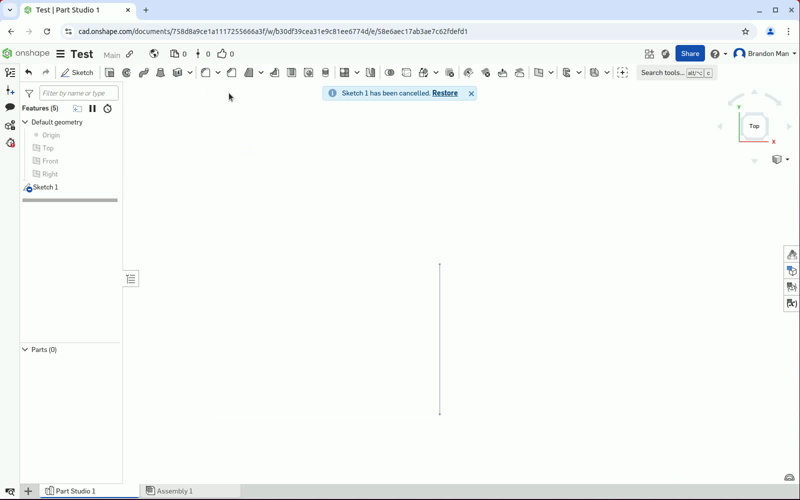
key(shift+s)
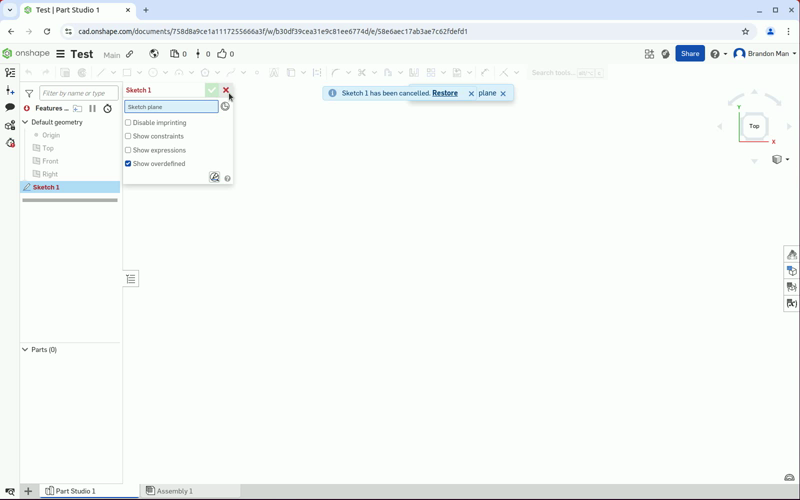
mouse_move(73, 150)
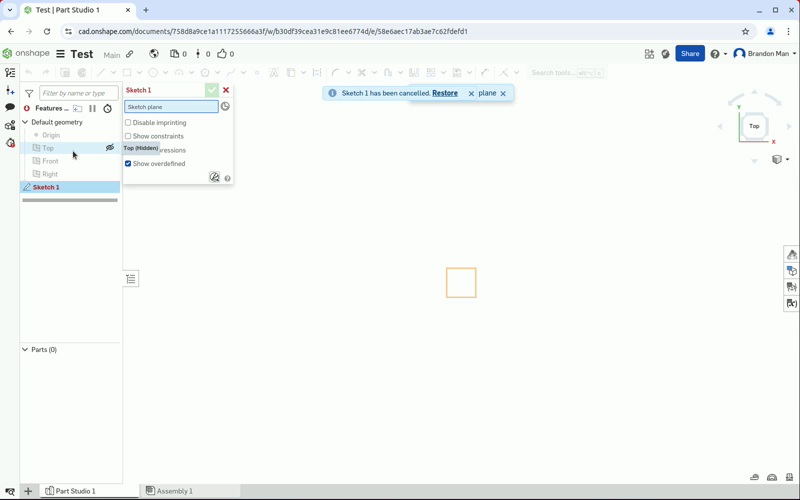
click(73, 150)
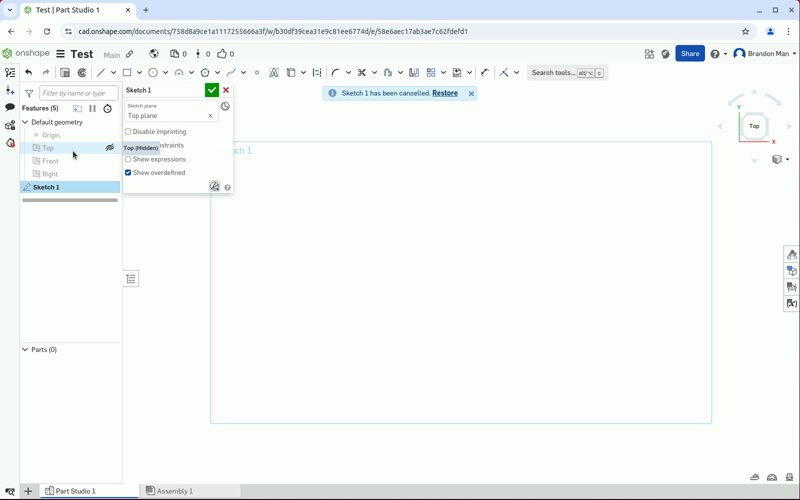
mouse_move(73, 352)
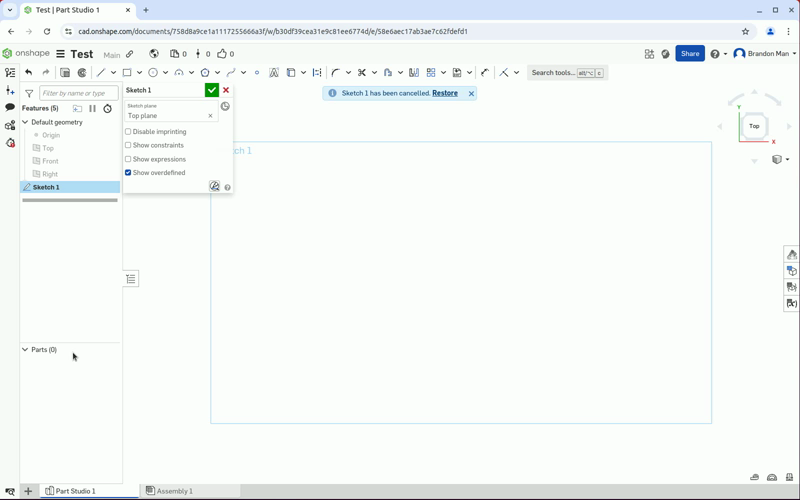
key(y)
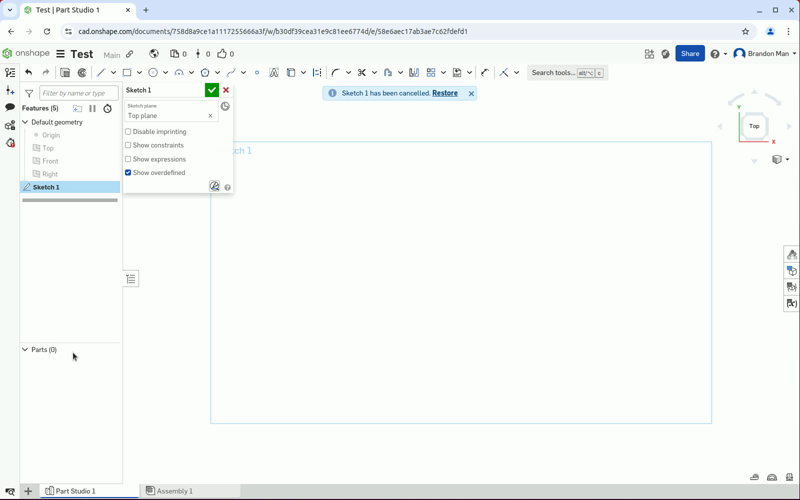
key(l)
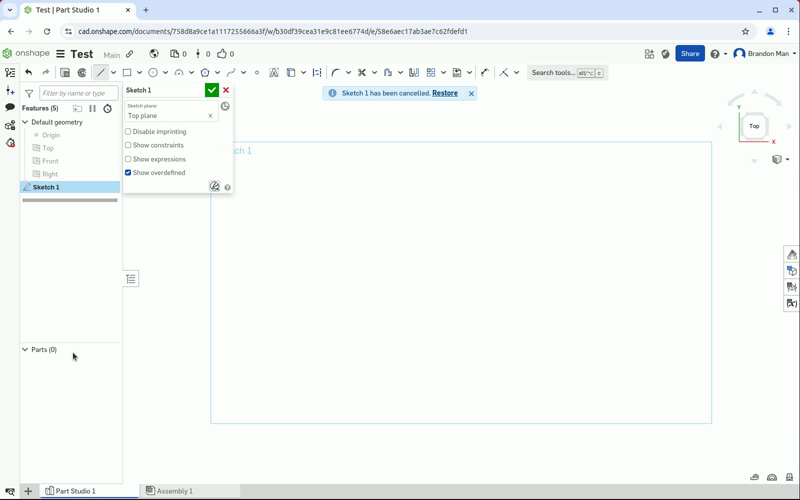
key_down(shift)
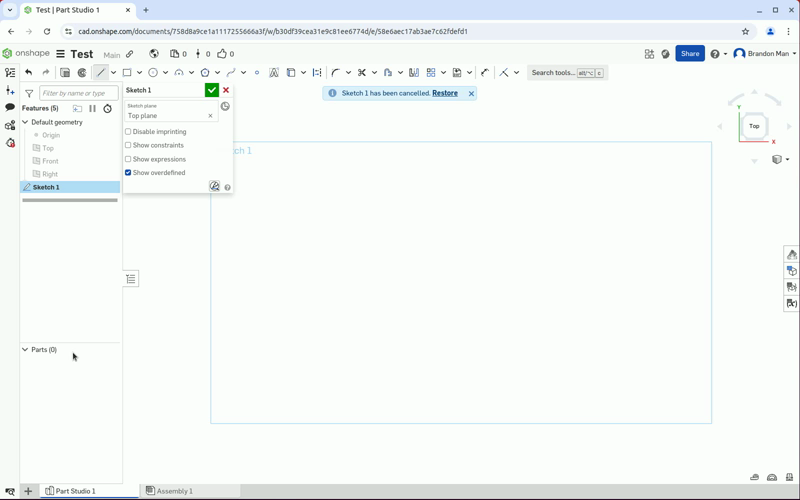
mouse_move(460, 282)
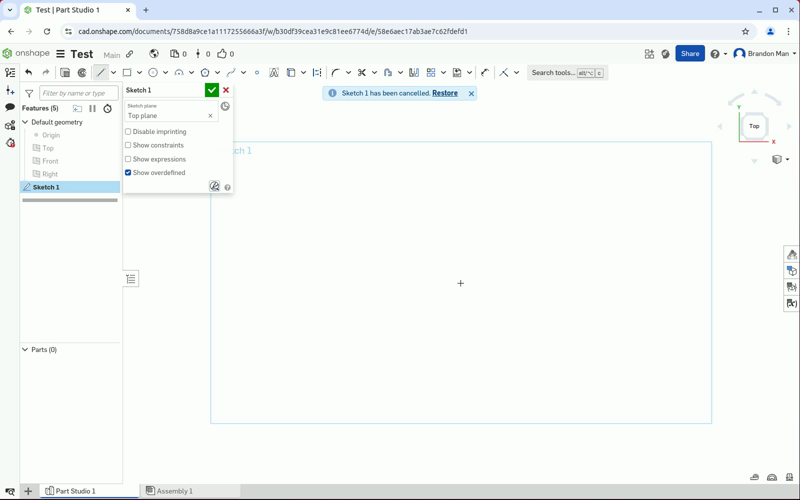
click(460, 282)
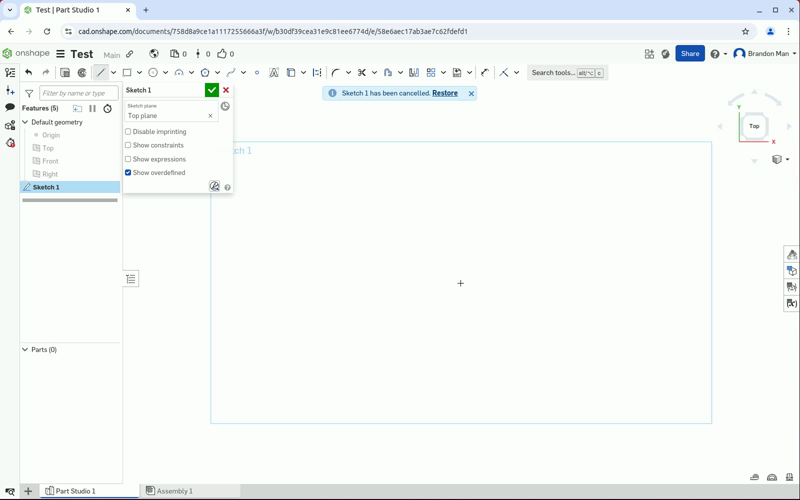
key_up(shift)
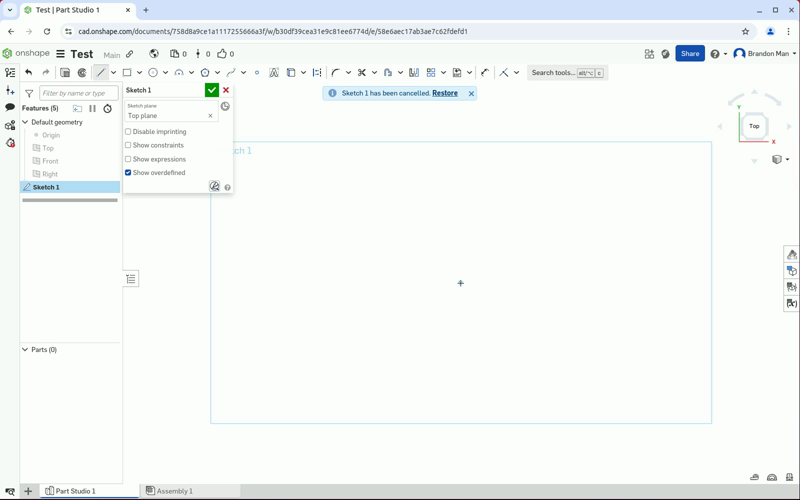
key_down(shift)
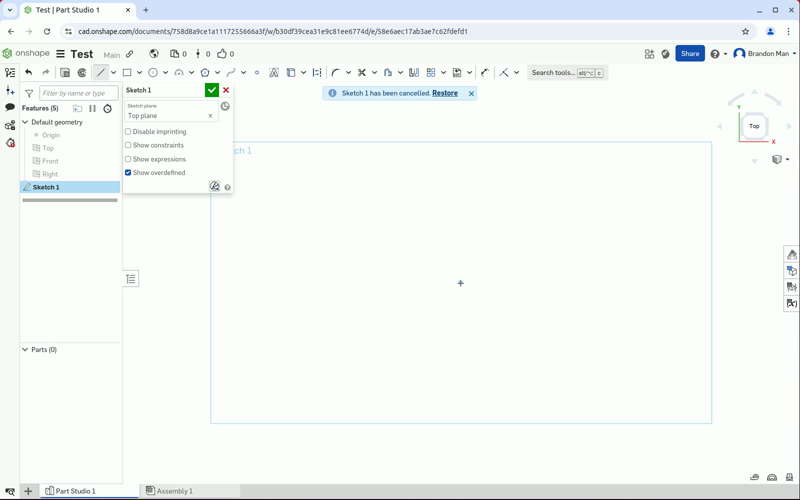
mouse_move(573, 282)
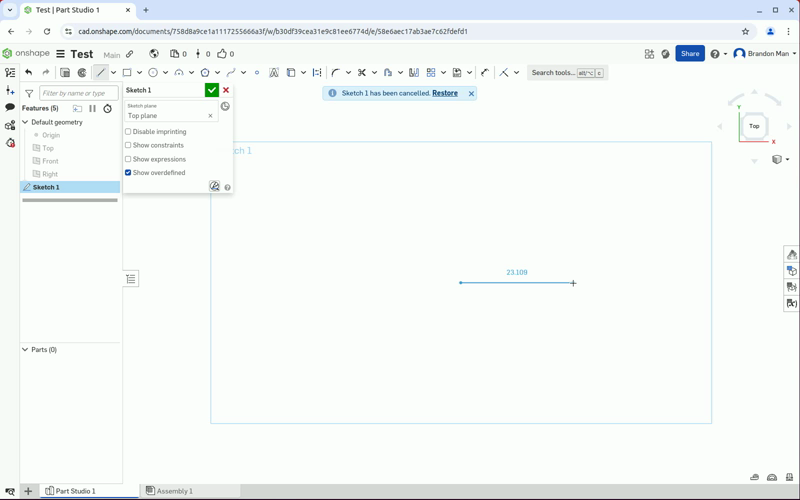
click(573, 282)
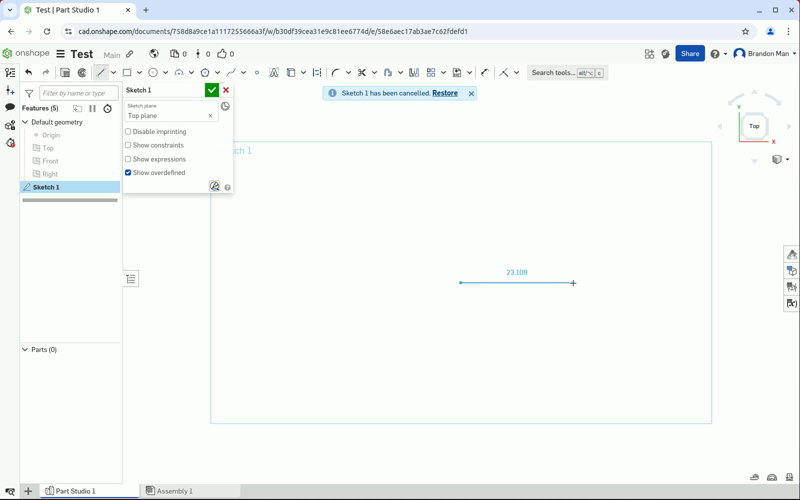
key_up(shift)
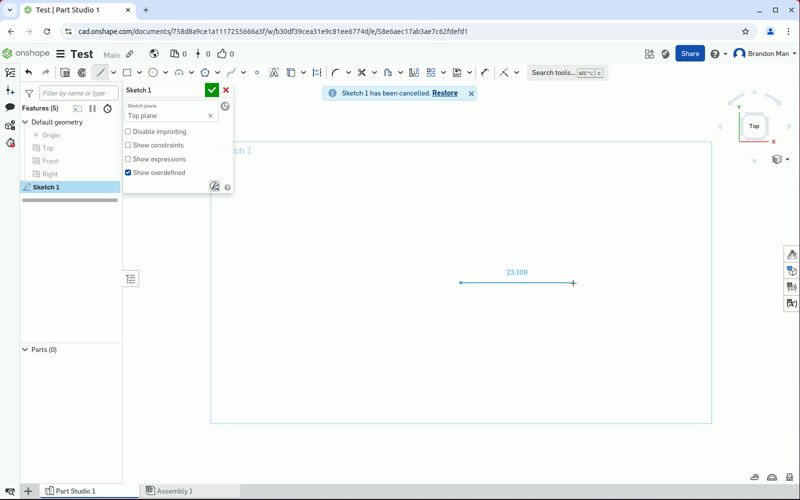
key_down(shift)
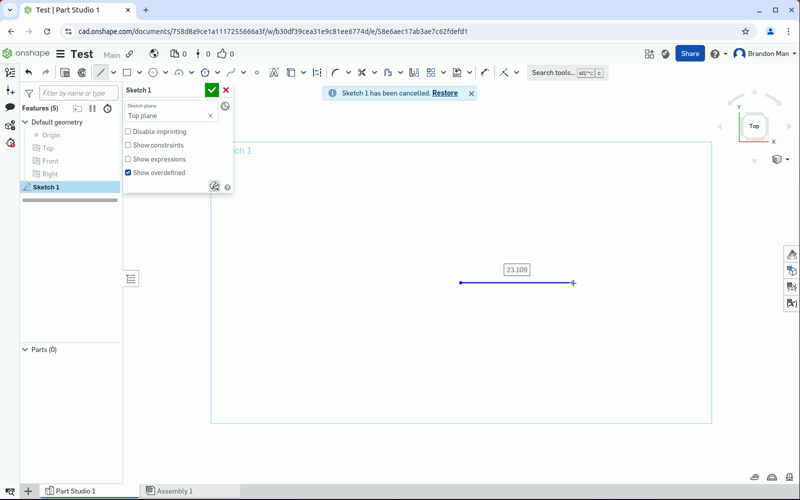
mouse_move(589, 282)
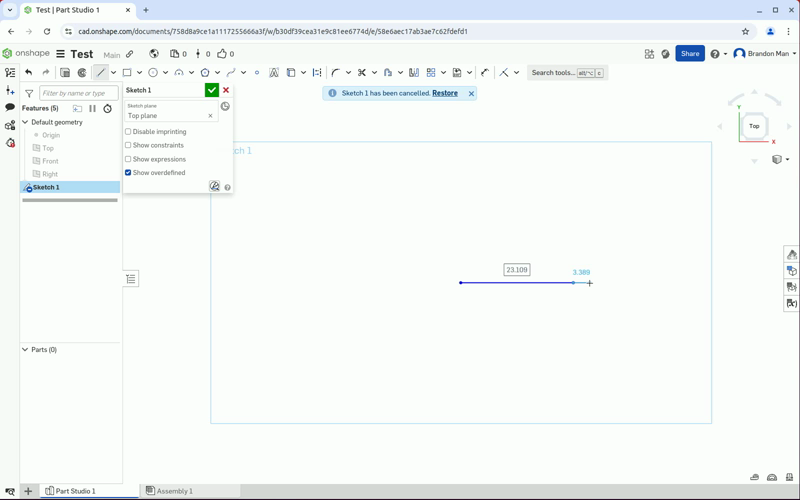
mouse_move(573, 281)
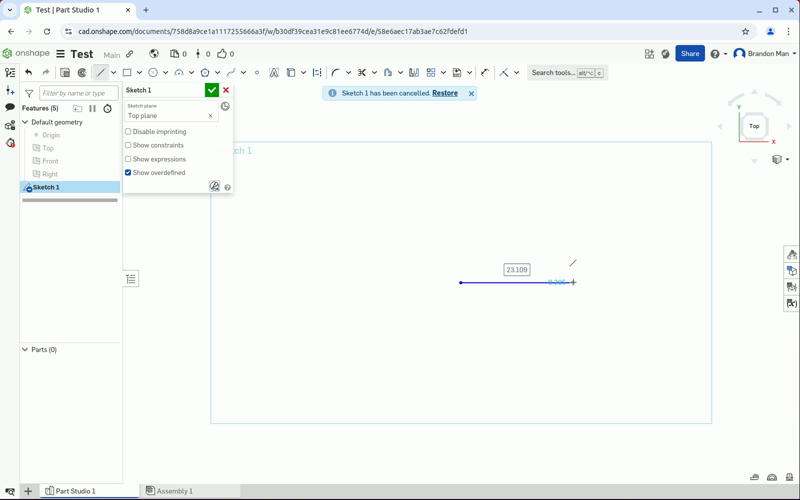
scroll(6)
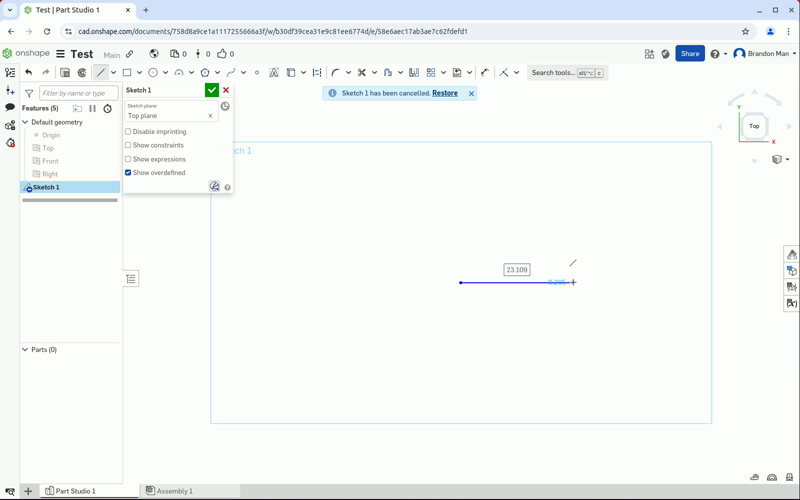
scroll(6)
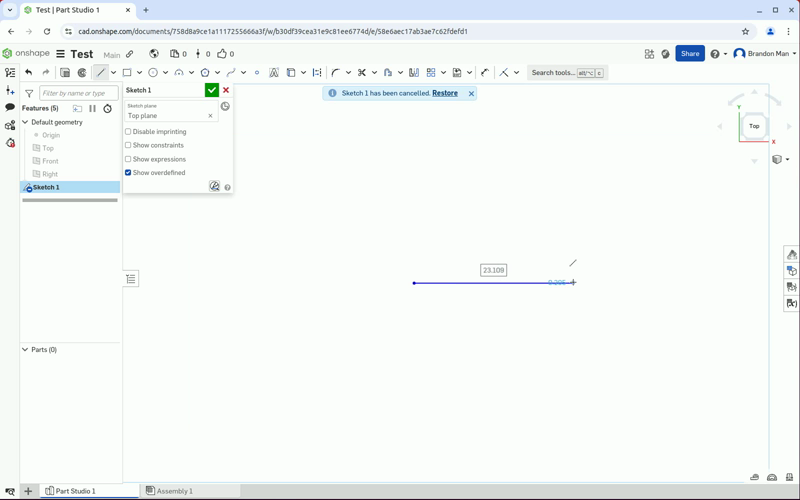
scroll(6)
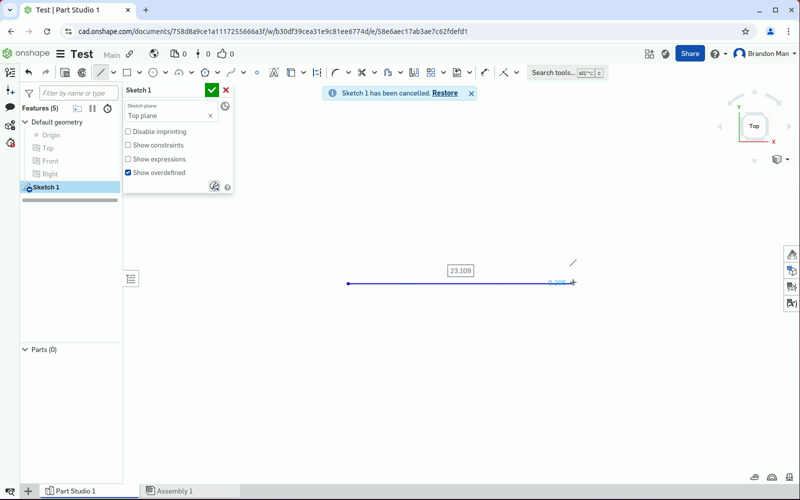
scroll(6)
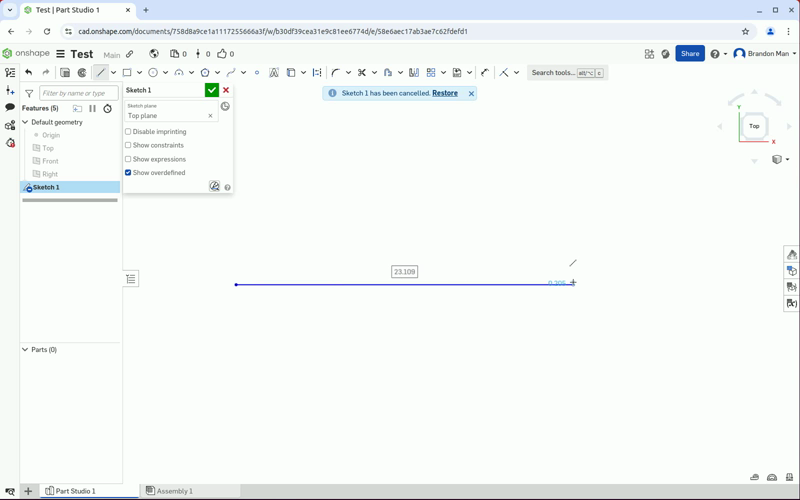
scroll(6)
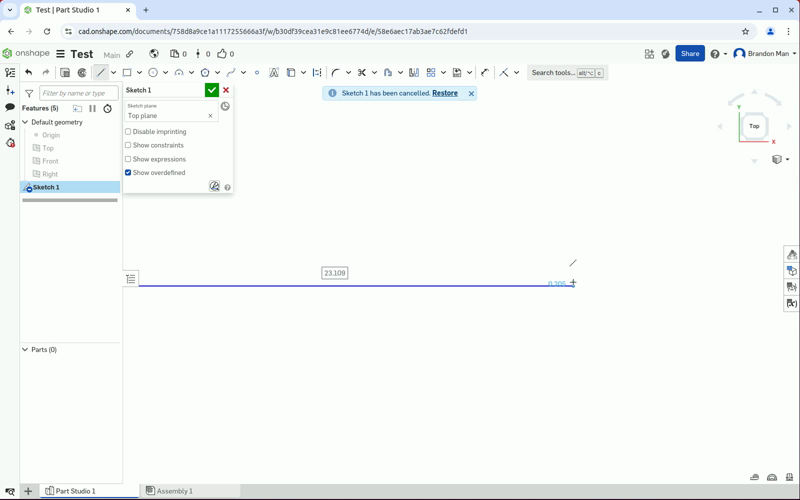
scroll(6)
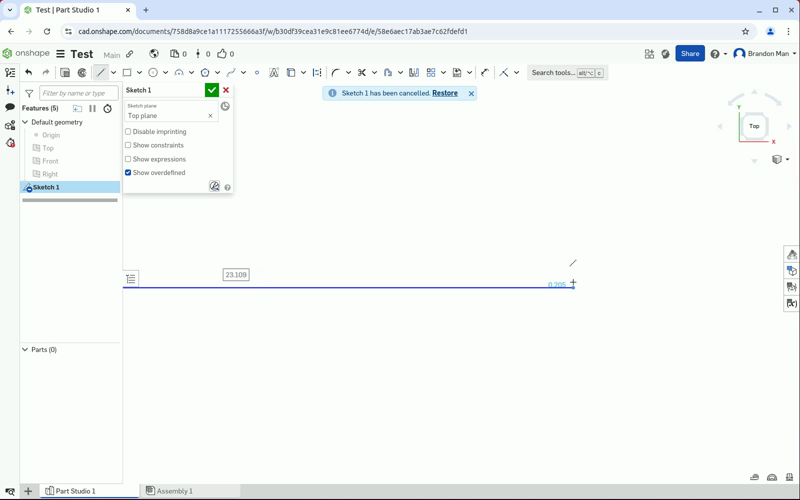
scroll(6)
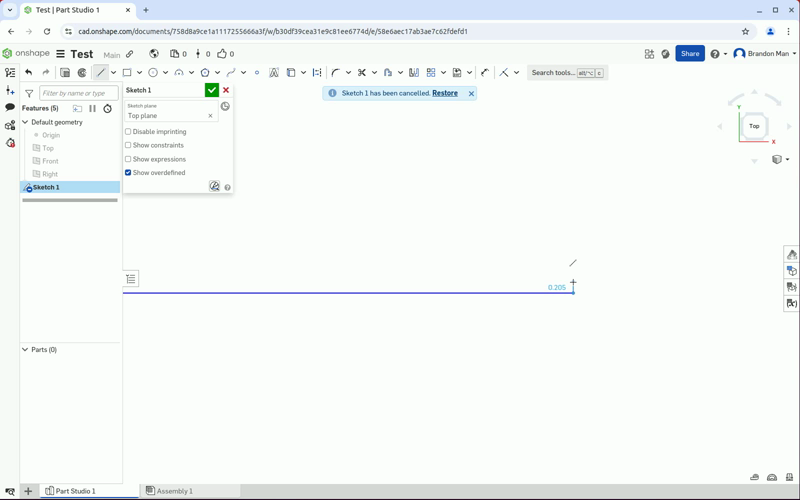
click(573, 281)
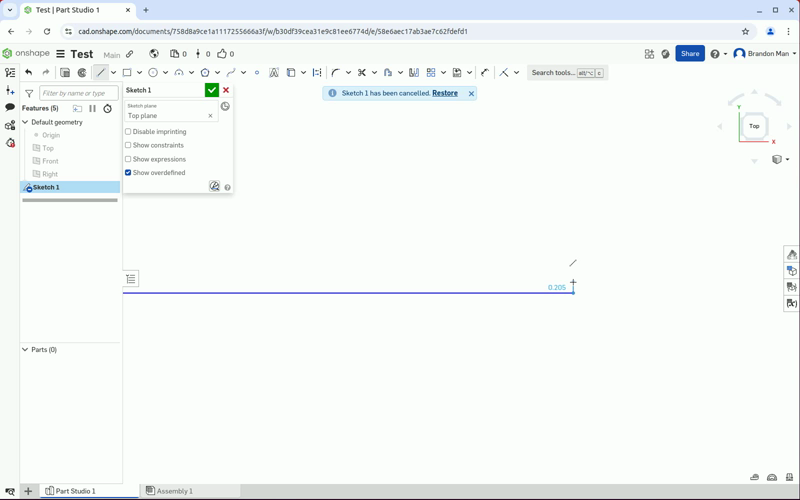
scroll(-6)
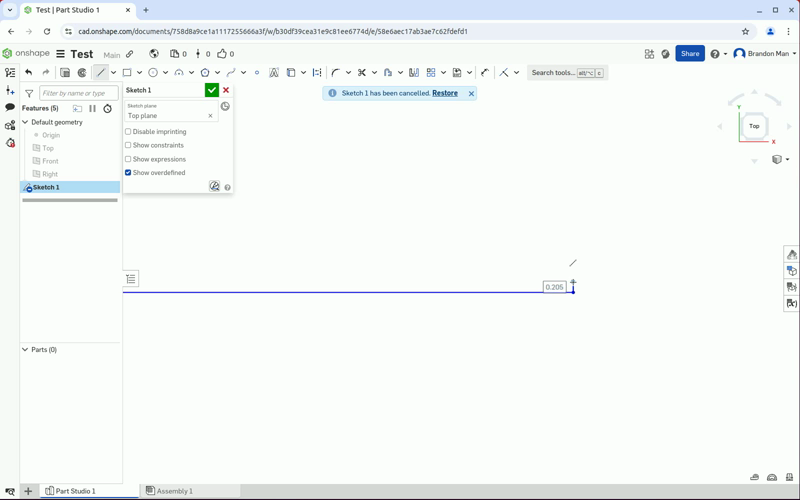
scroll(-6)
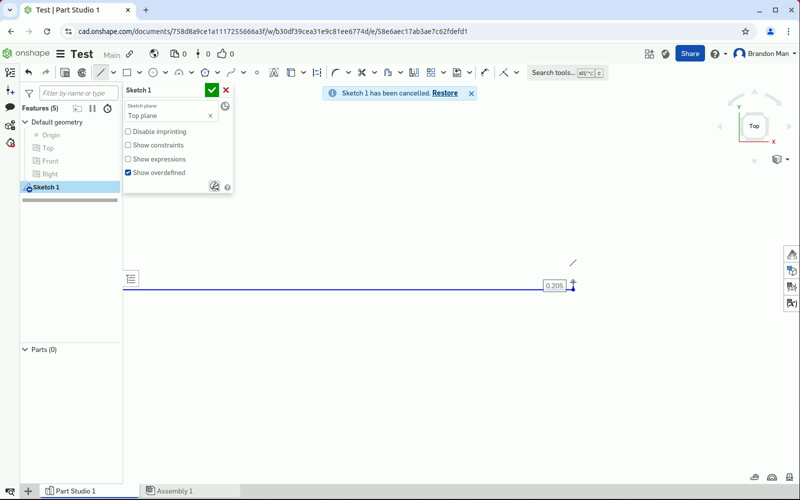
scroll(-6)
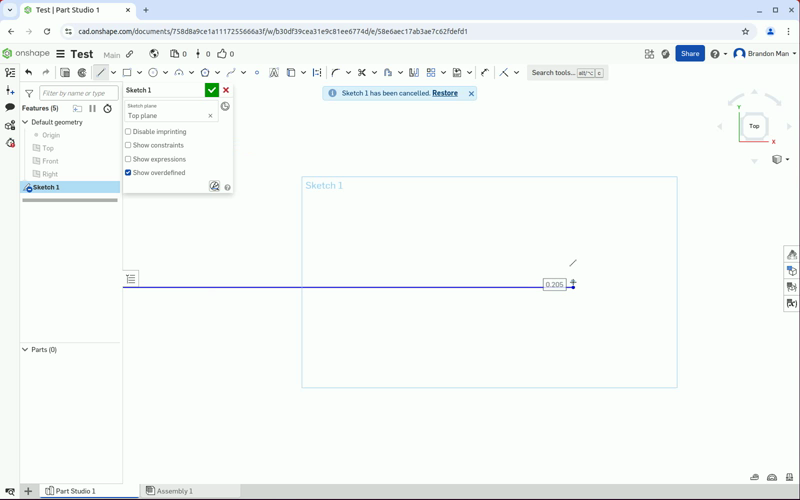
scroll(-6)
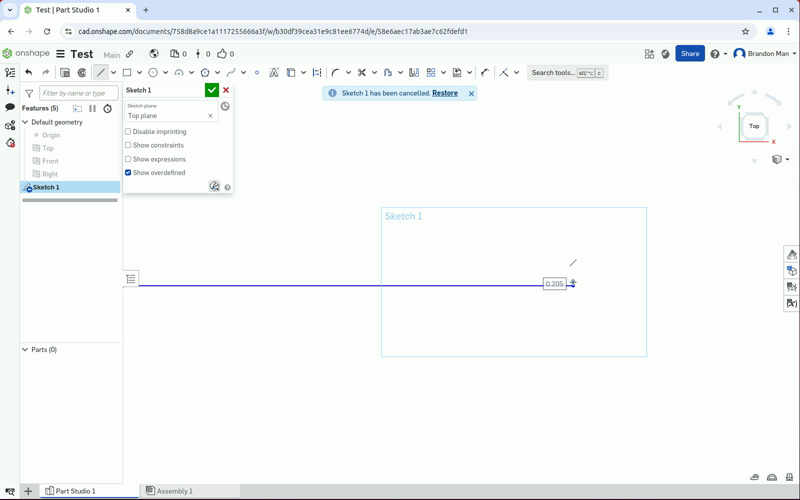
scroll(-6)
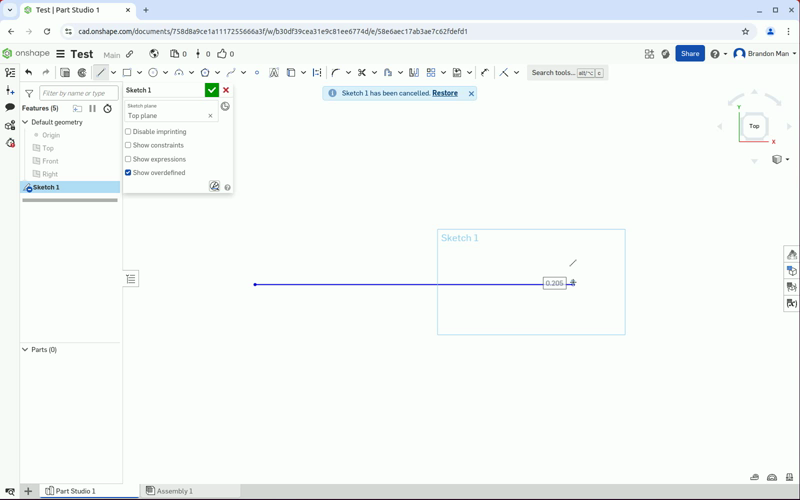
scroll(-6)
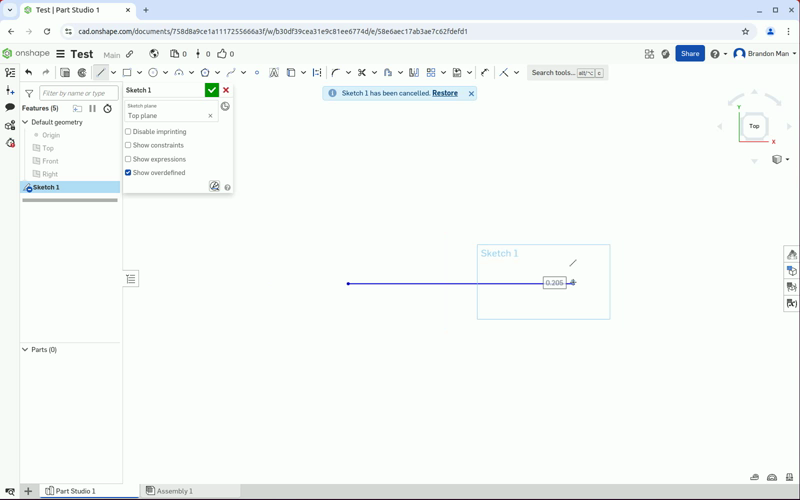
scroll(-6)
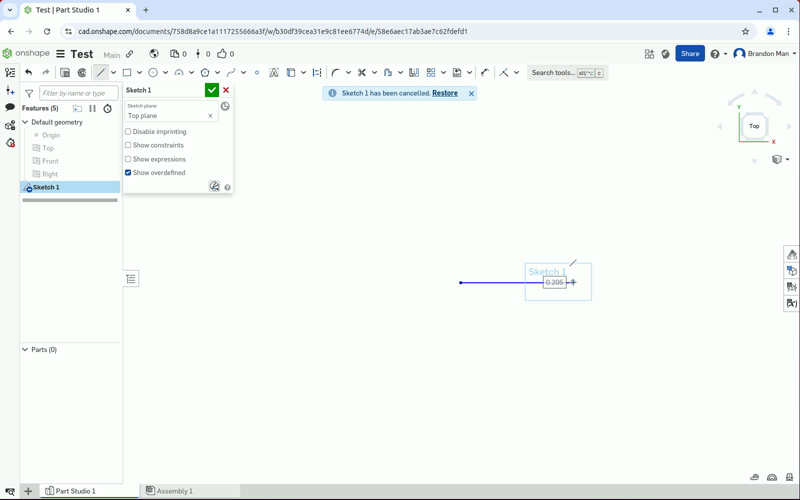
key_up(shift)
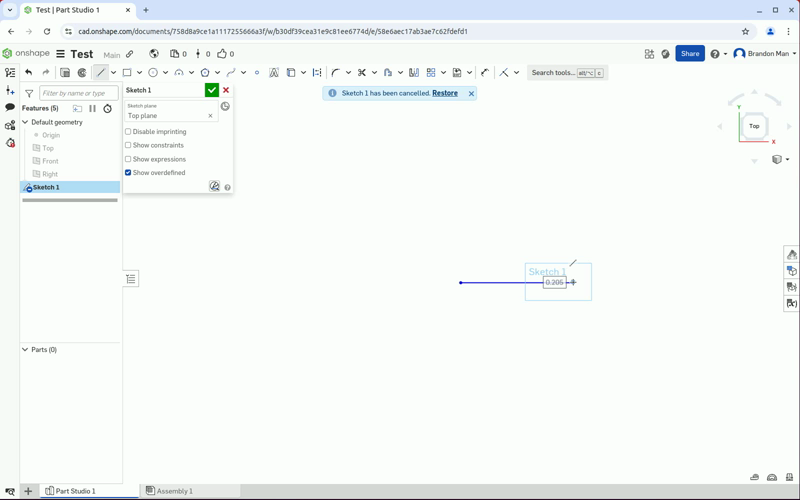
key_down(shift)
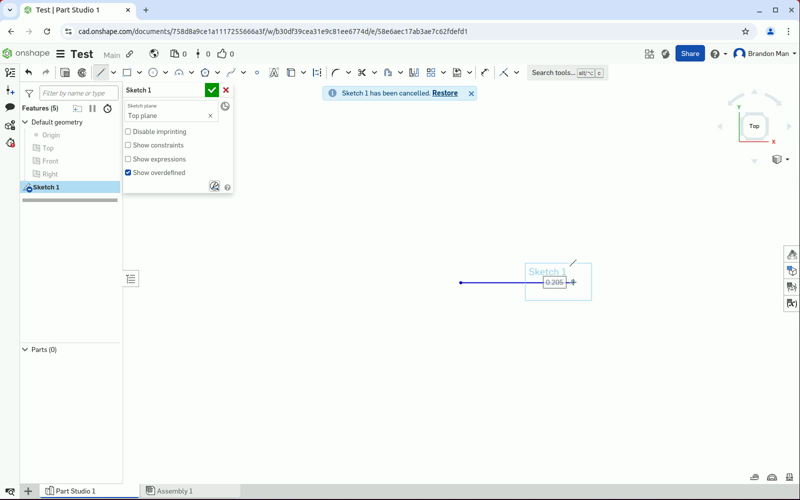
mouse_move(589, 281)
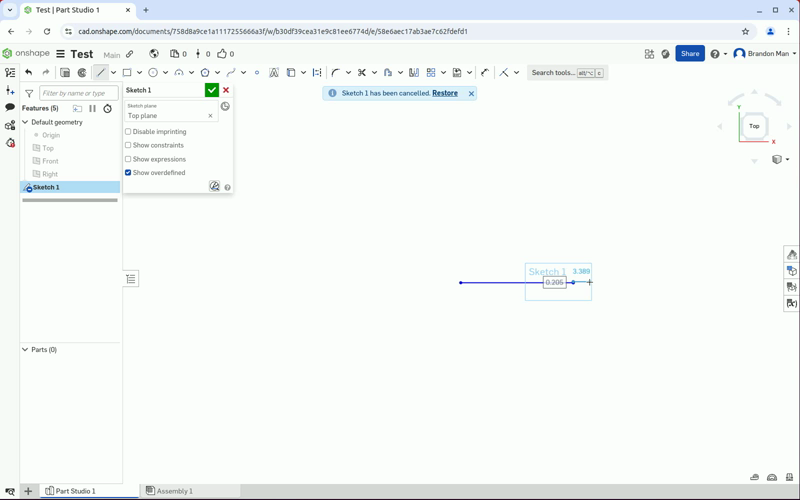
mouse_move(564, 281)
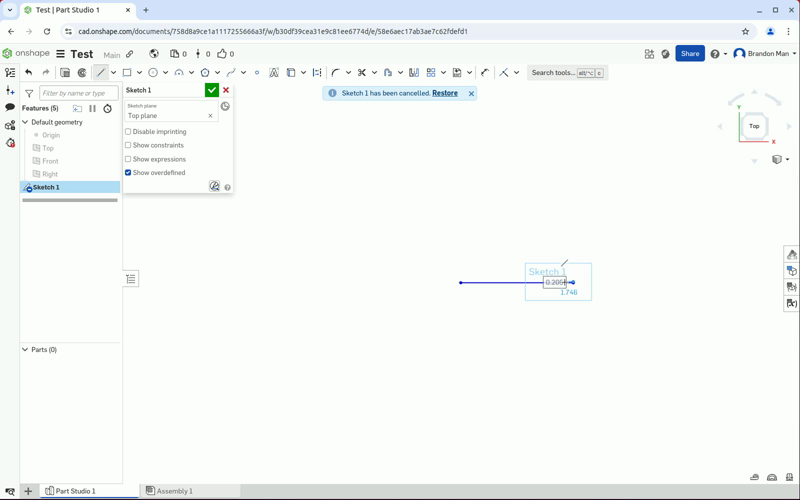
click(564, 281)
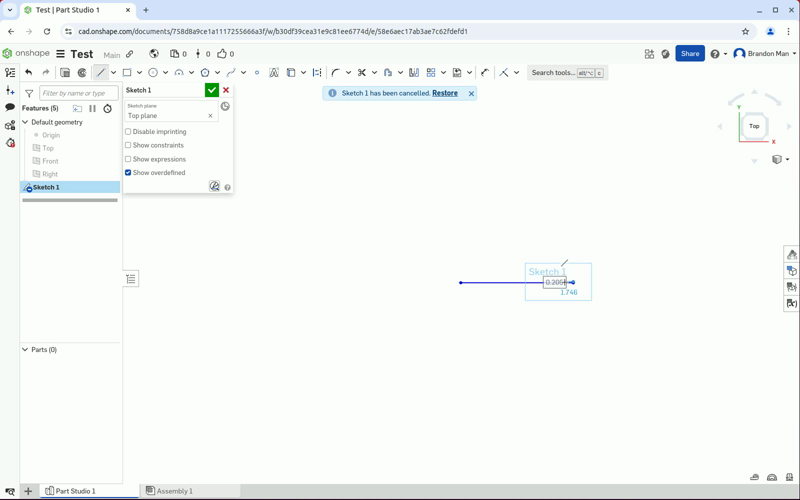
key_up(shift)
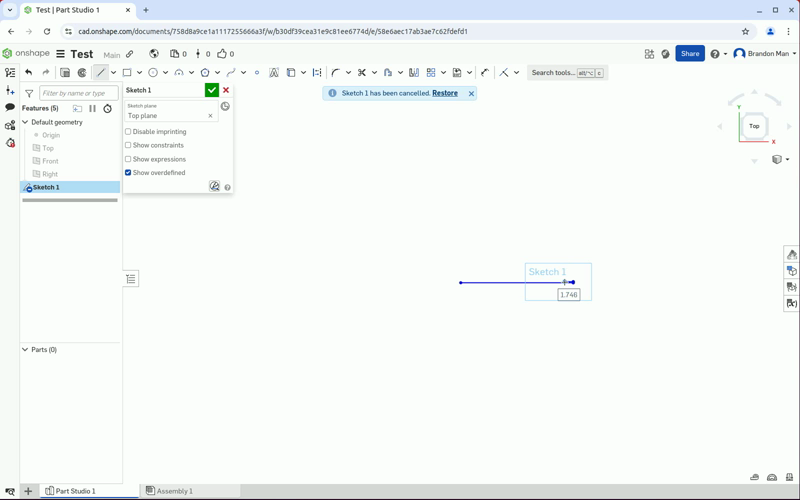
key_down(shift)
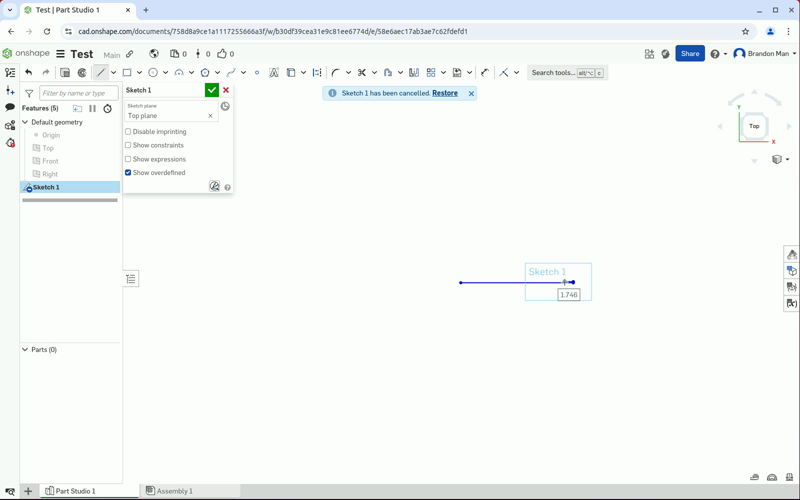
mouse_move(589, 281)
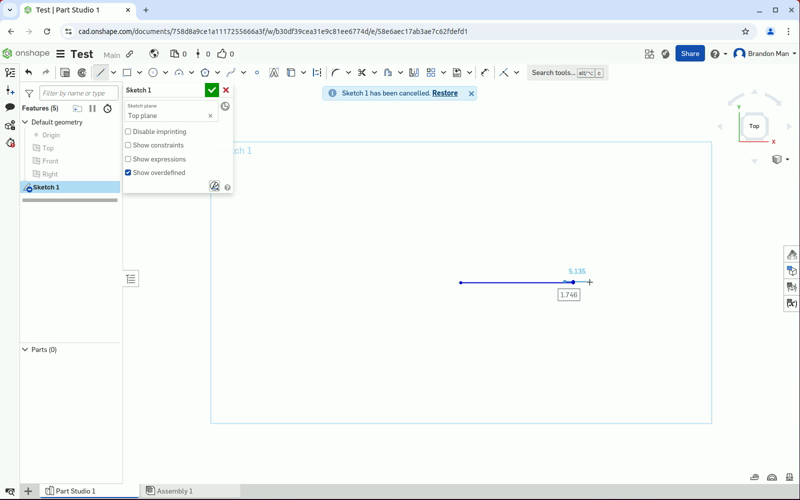
mouse_move(564, 223)
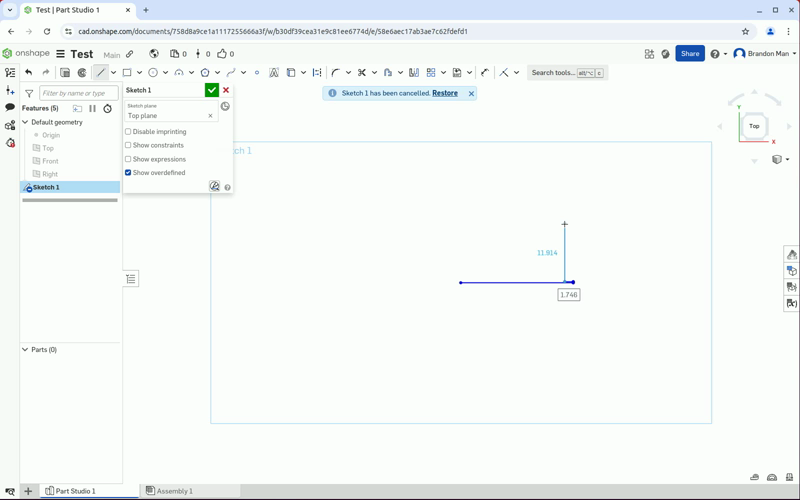
click(564, 223)
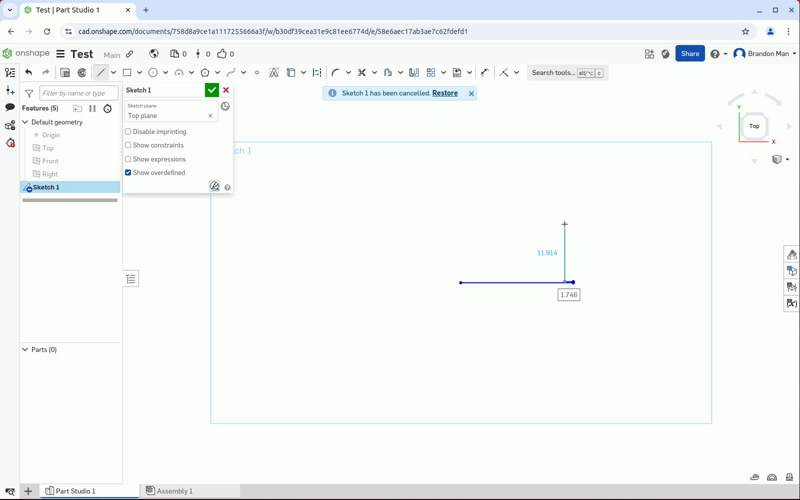
key_up(shift)
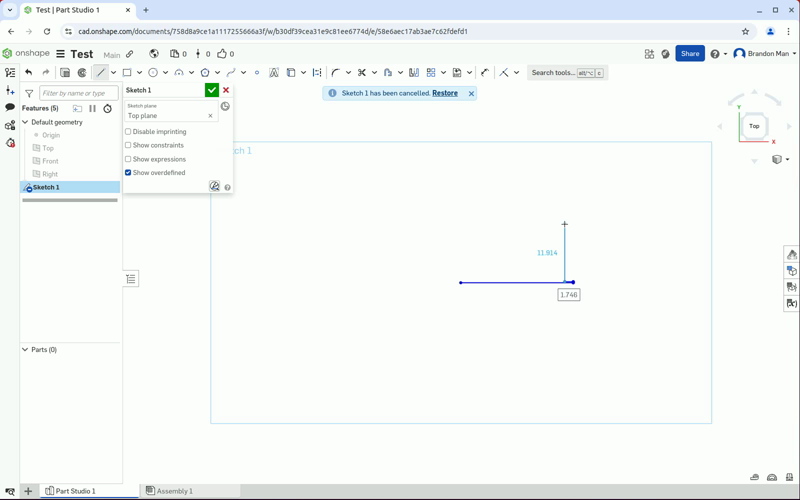
key_down(shift)
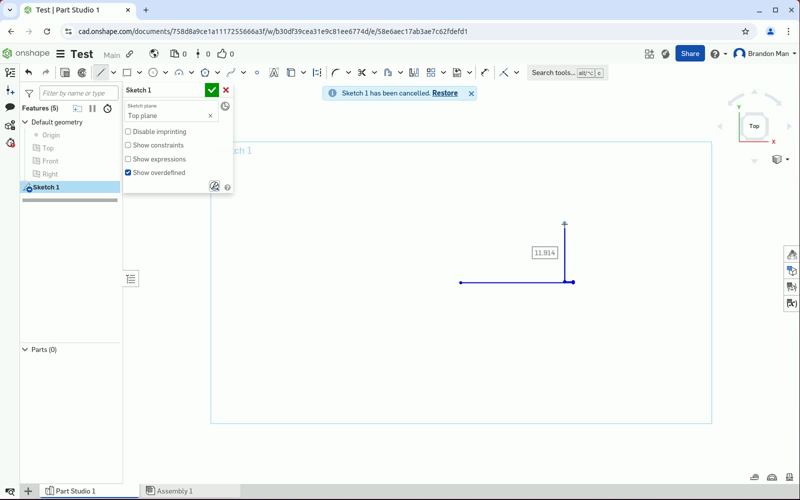
mouse_move(589, 223)
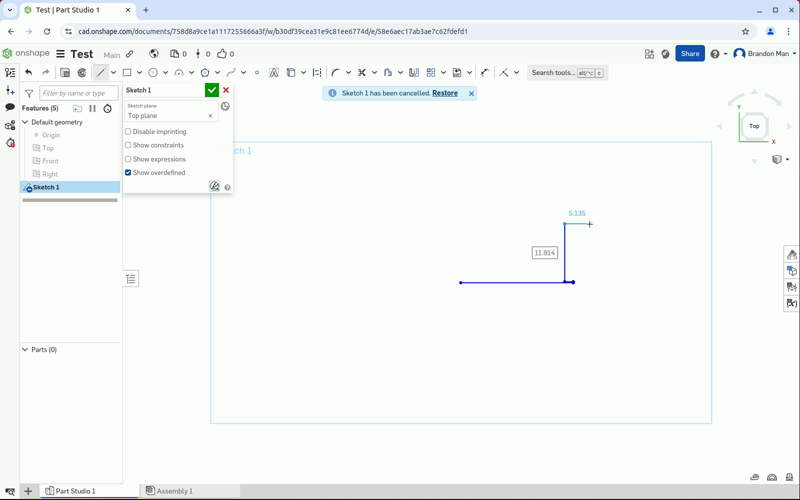
mouse_move(573, 223)
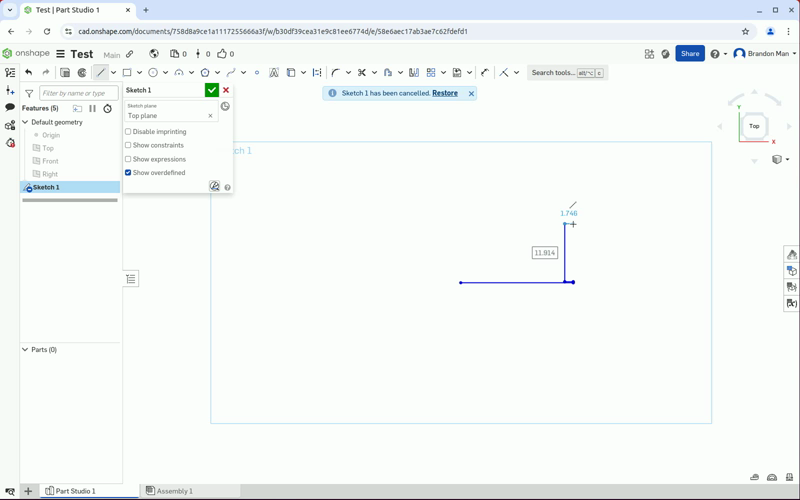
click(573, 223)
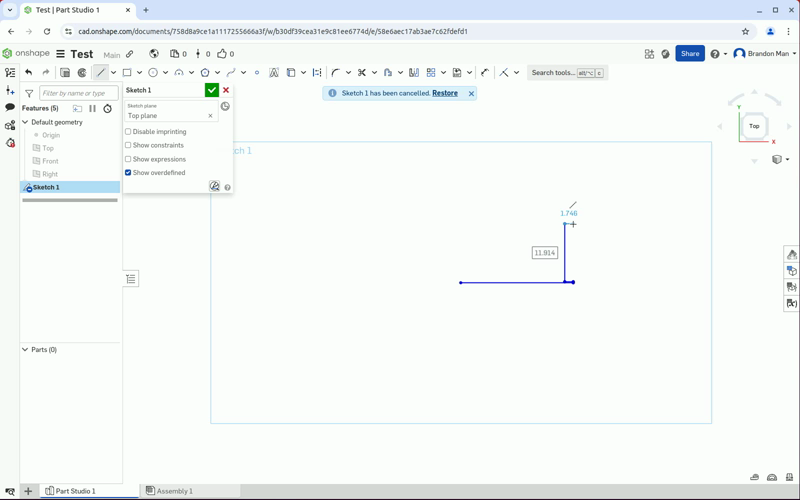
key_up(shift)
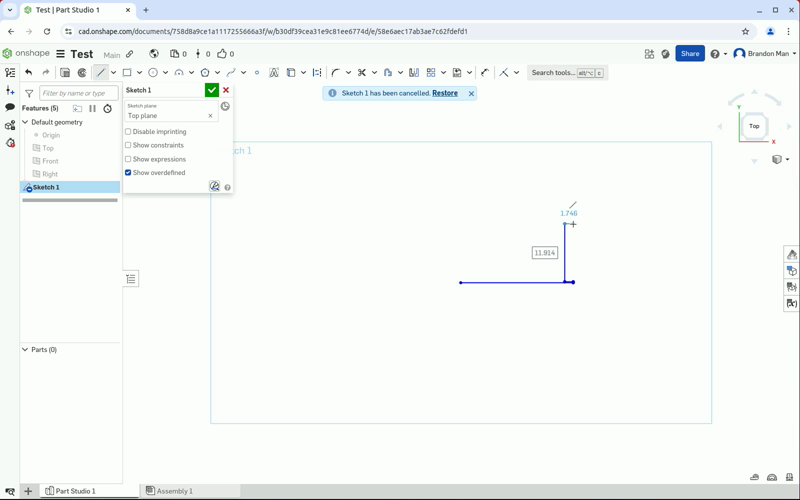
key_down(shift)
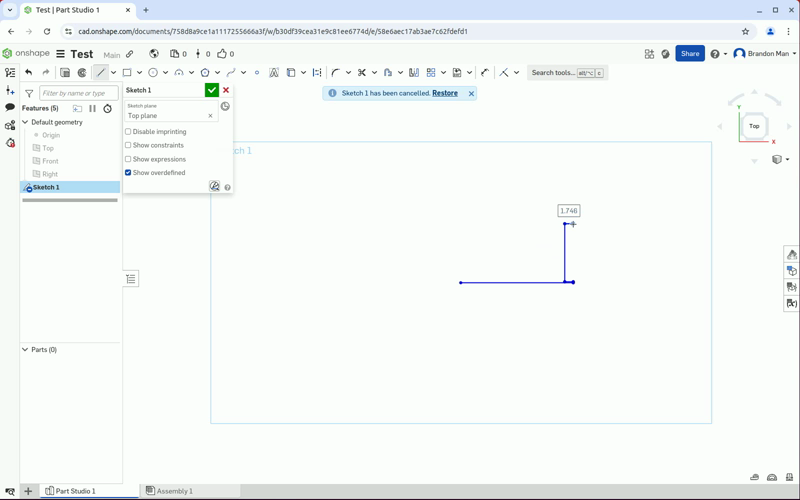
mouse_move(589, 223)
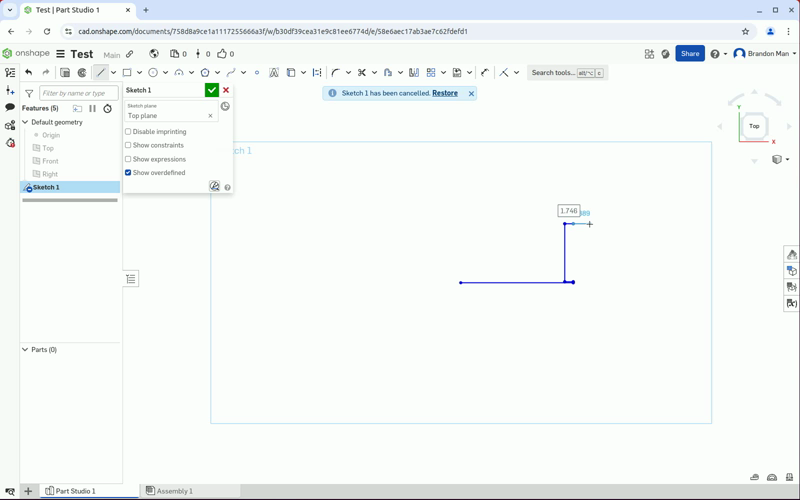
mouse_move(573, 222)
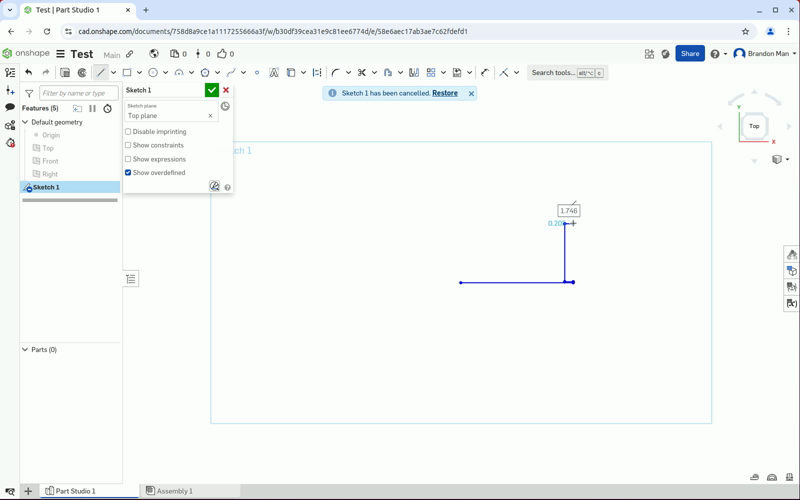
scroll(6)
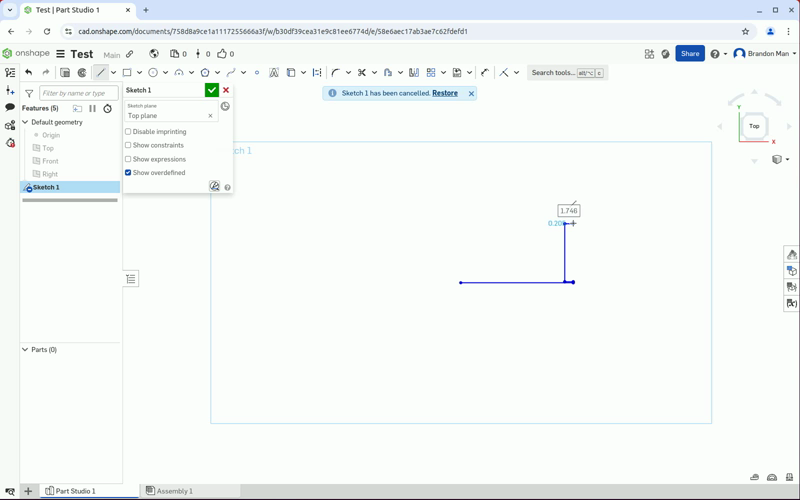
scroll(6)
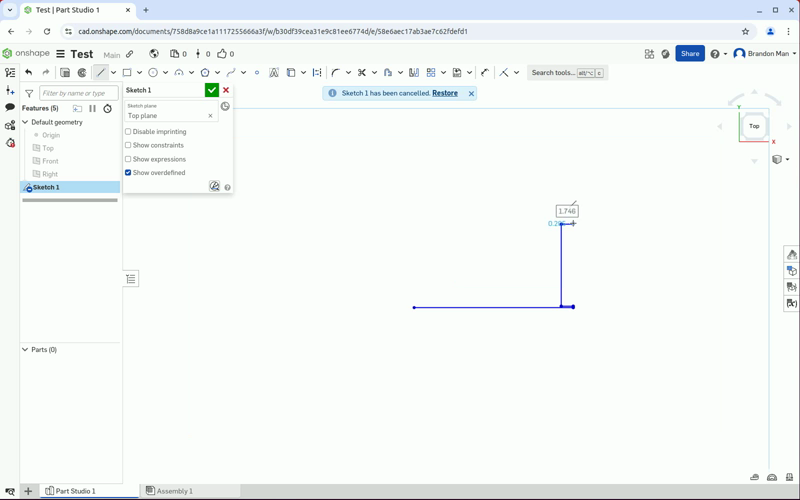
scroll(6)
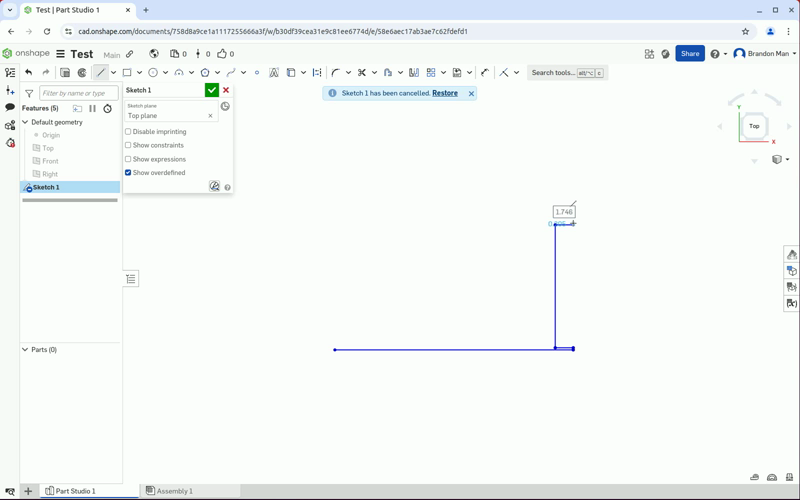
scroll(6)
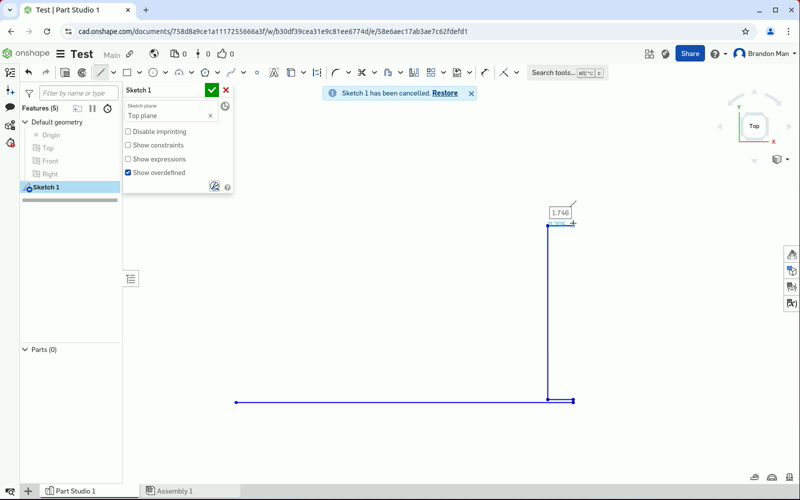
scroll(6)
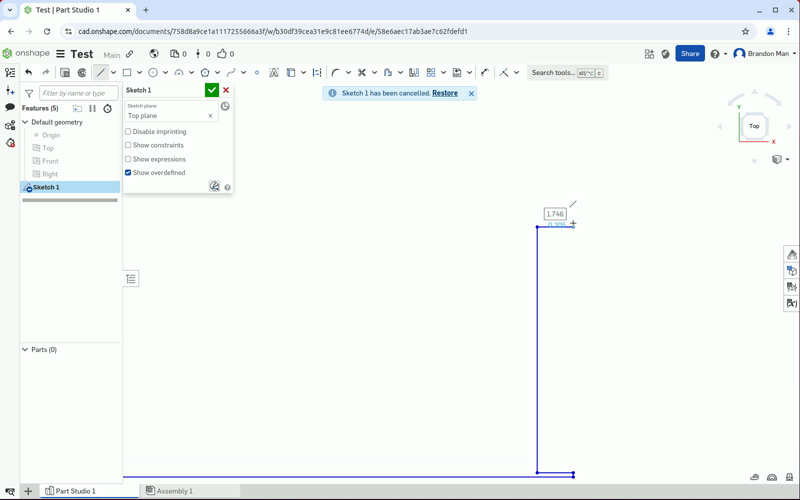
scroll(6)
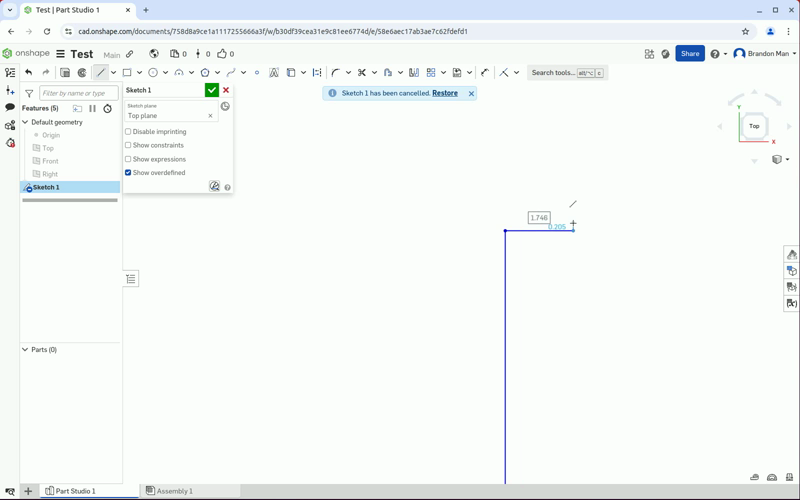
scroll(6)
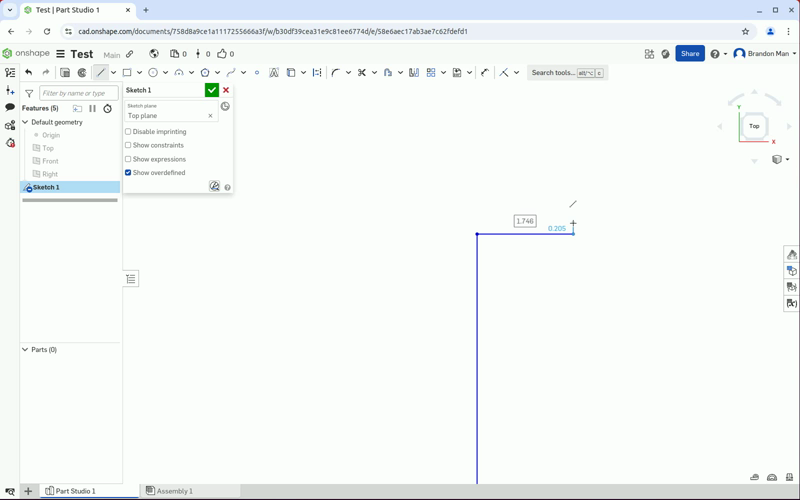
click(573, 222)
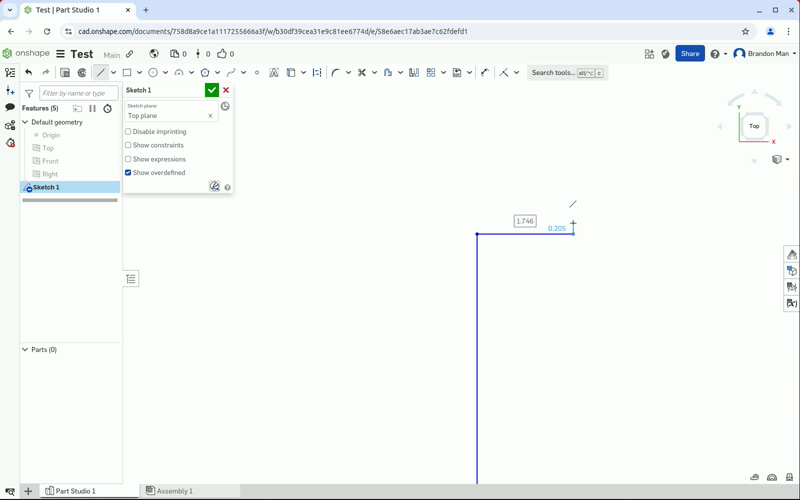
scroll(-6)
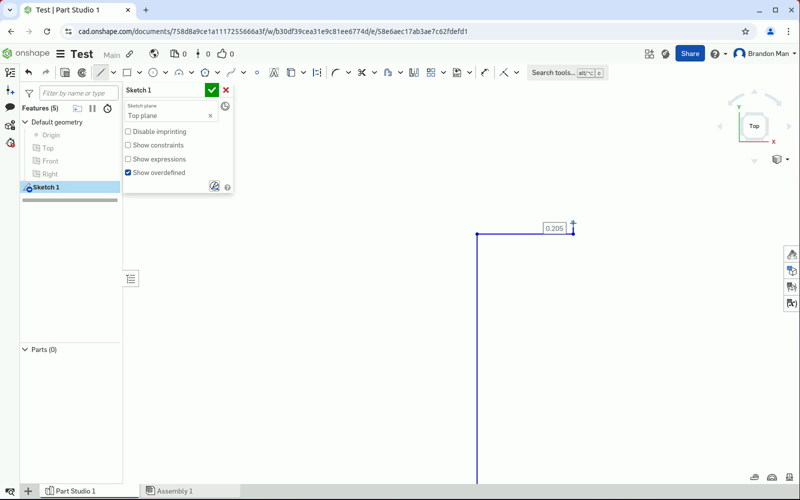
scroll(-6)
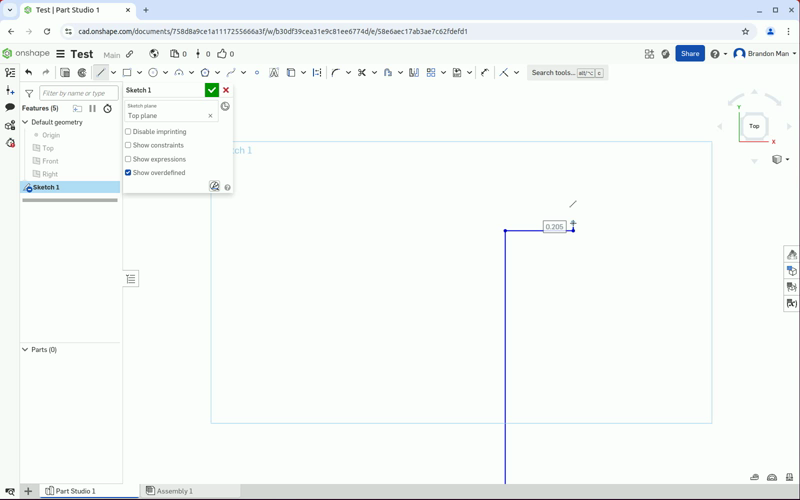
scroll(-6)
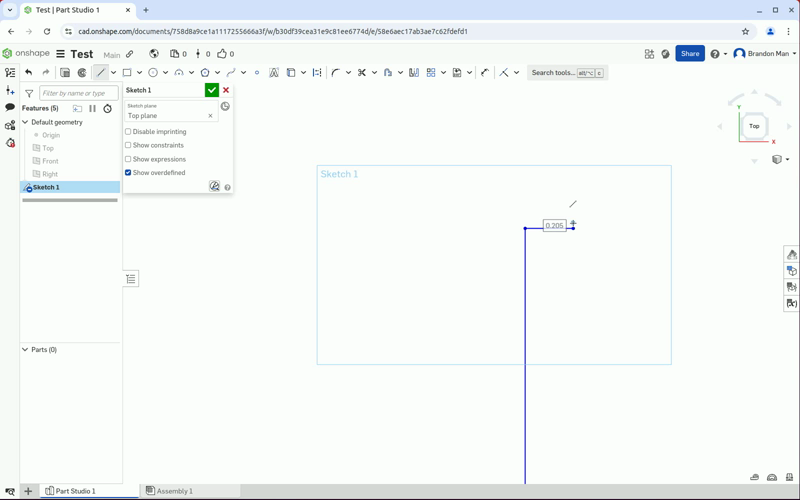
scroll(-6)
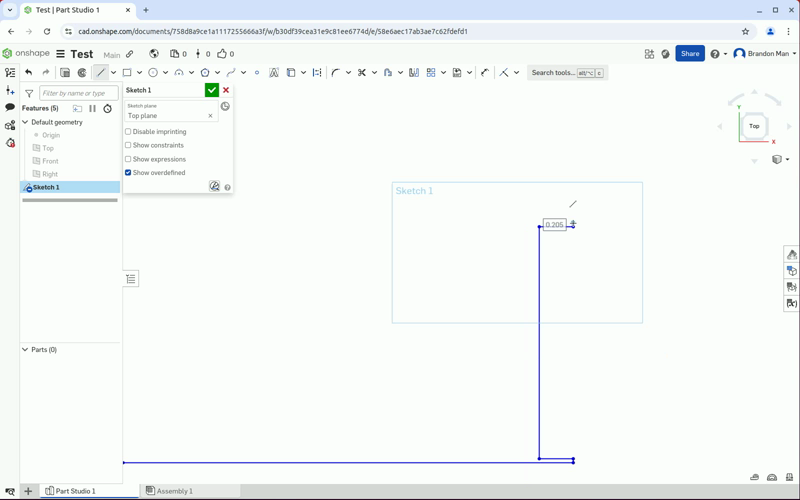
scroll(-6)
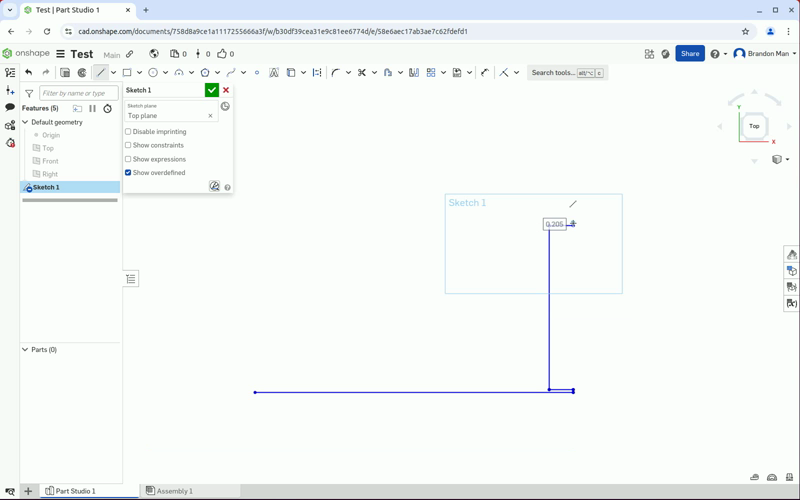
scroll(-6)
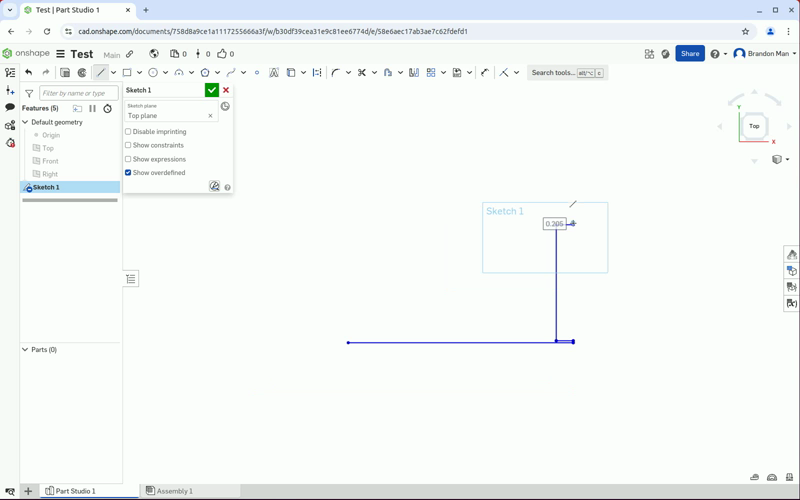
scroll(-6)
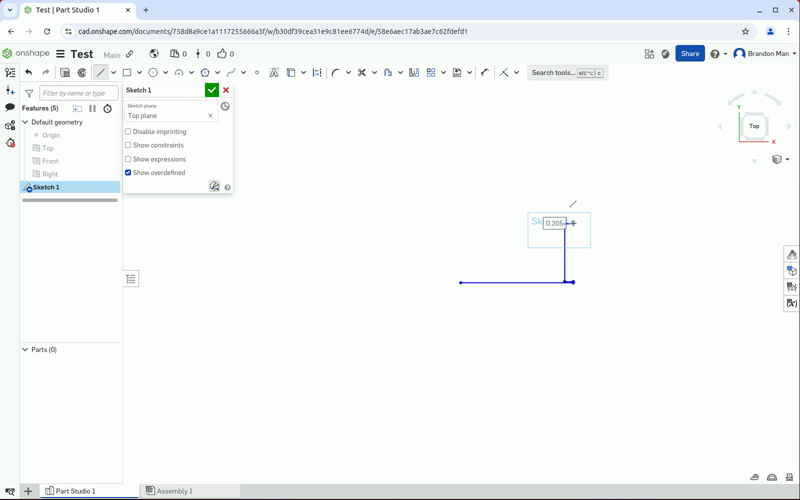
key_up(shift)
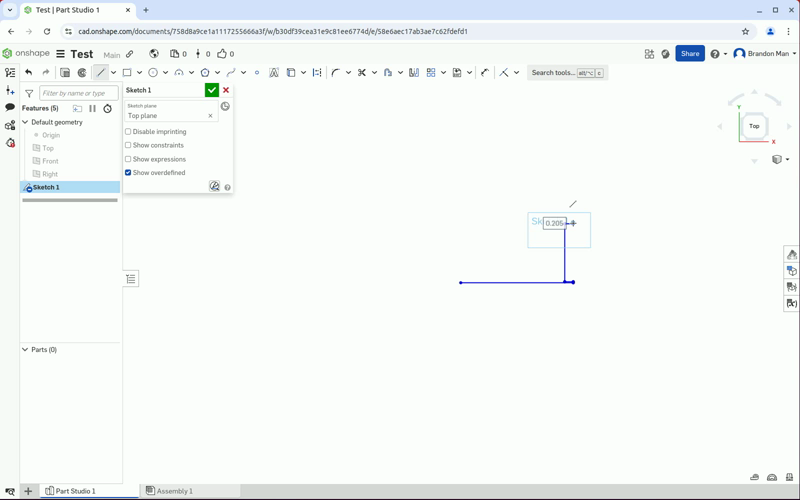
key_down(shift)
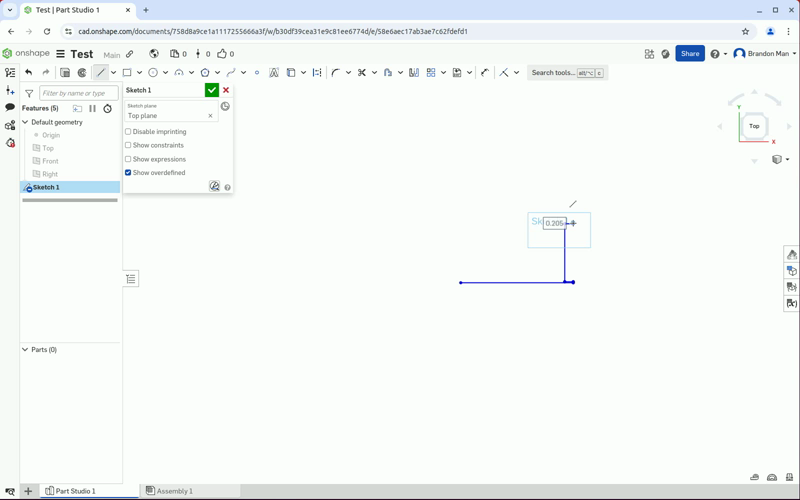
mouse_move(460, 222)
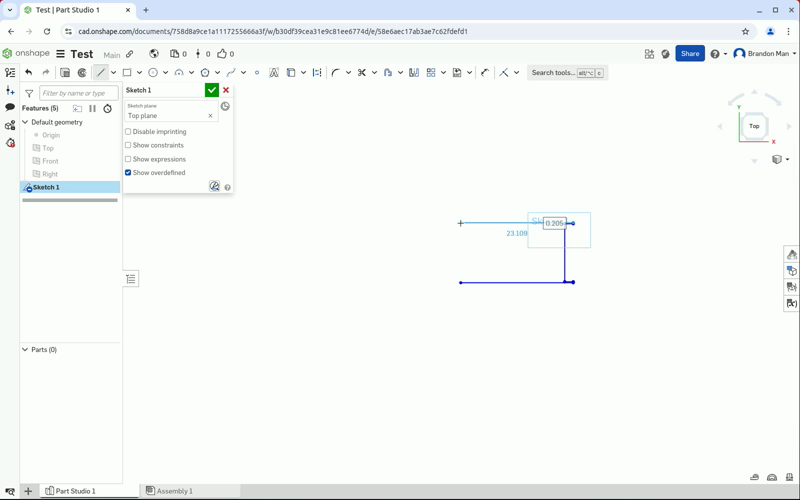
click(460, 222)
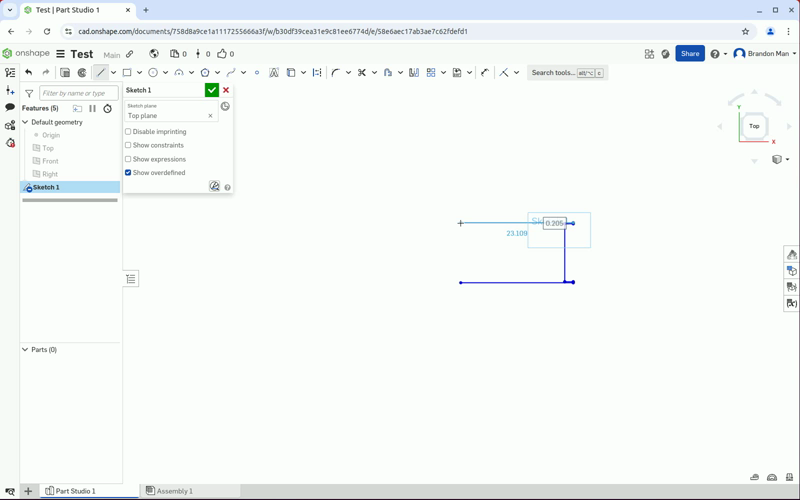
key_up(shift)
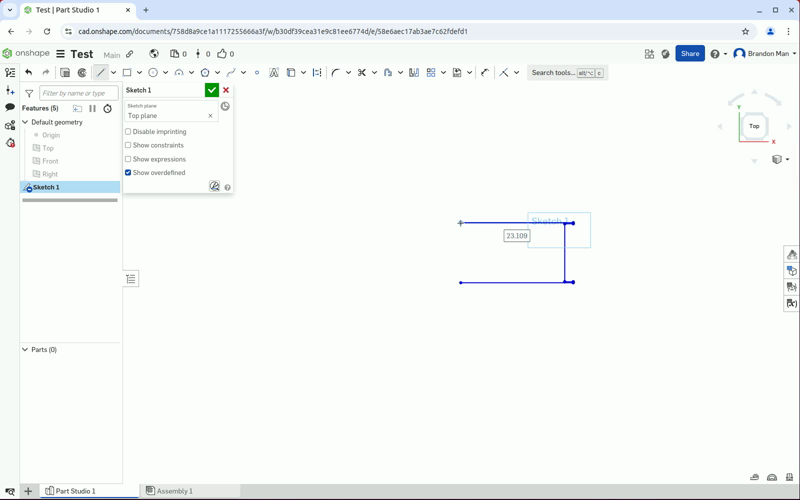
key_down(shift)
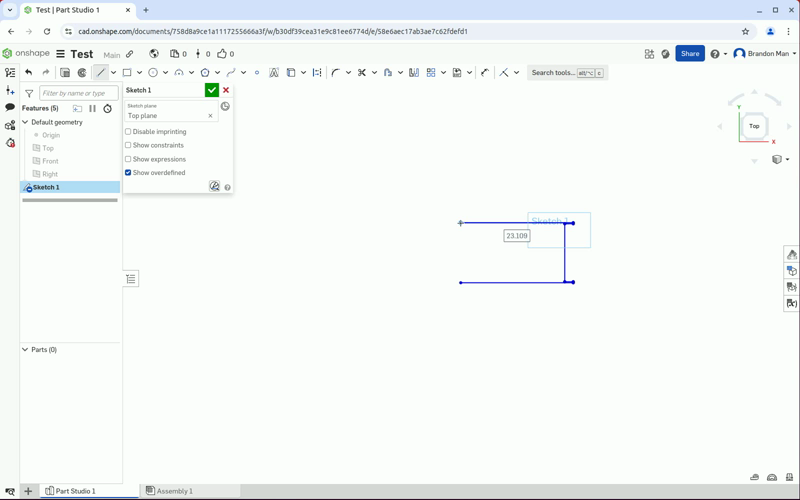
mouse_move(460, 282)
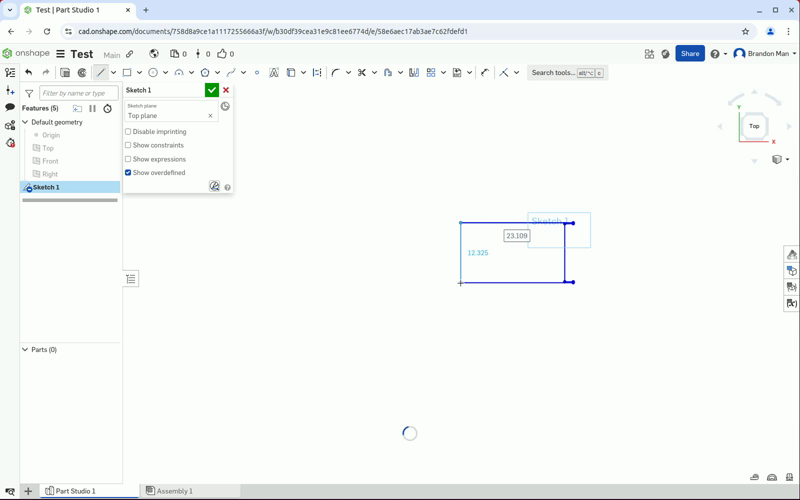
key_up(shift)
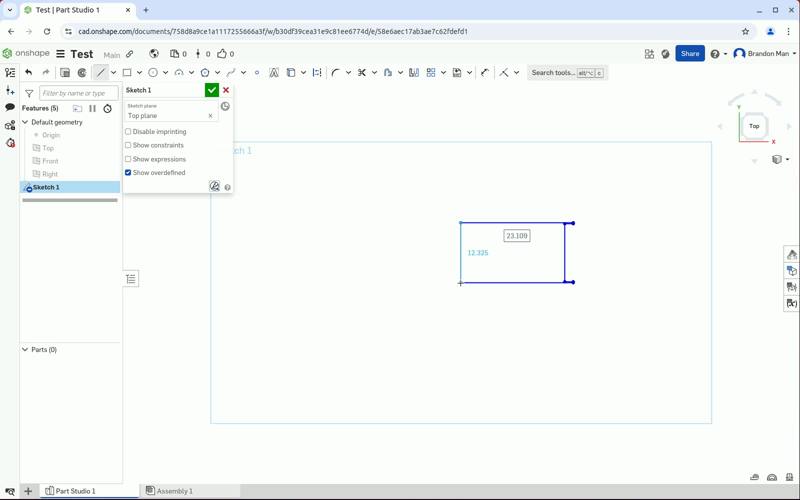
click(460, 282)
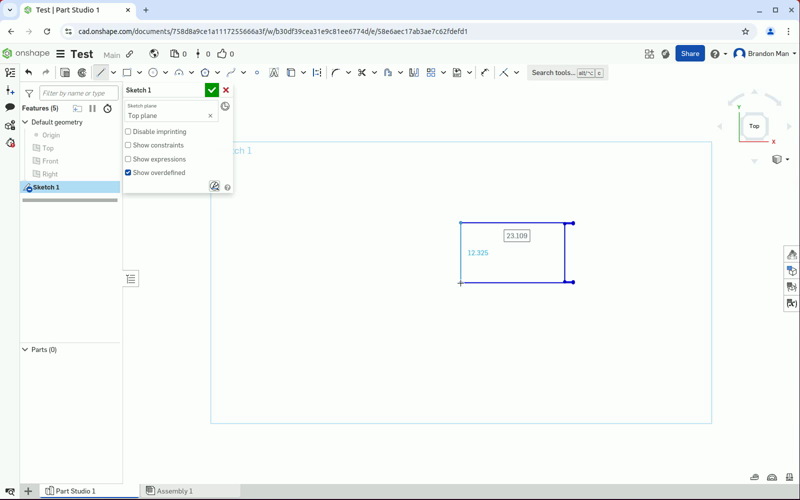
key(esc)
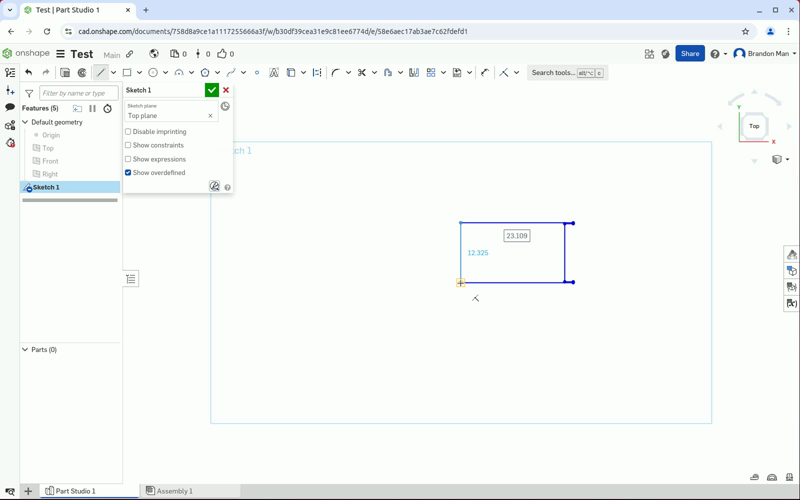
mouse_move(488, 269)
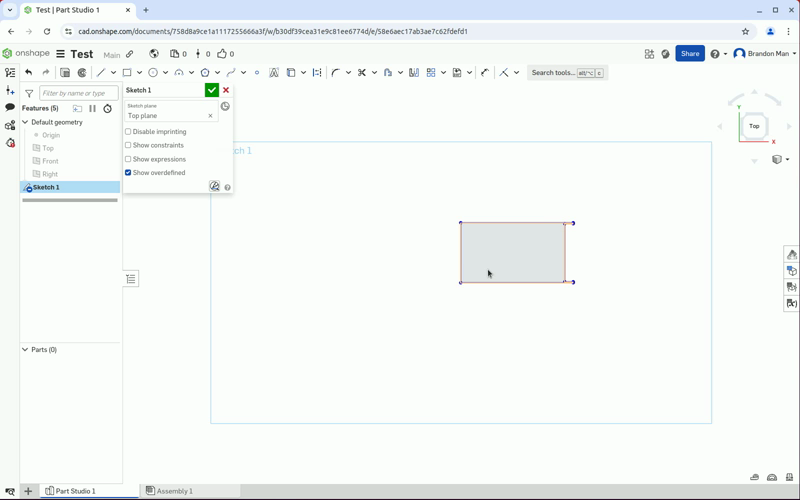
click(488, 269)
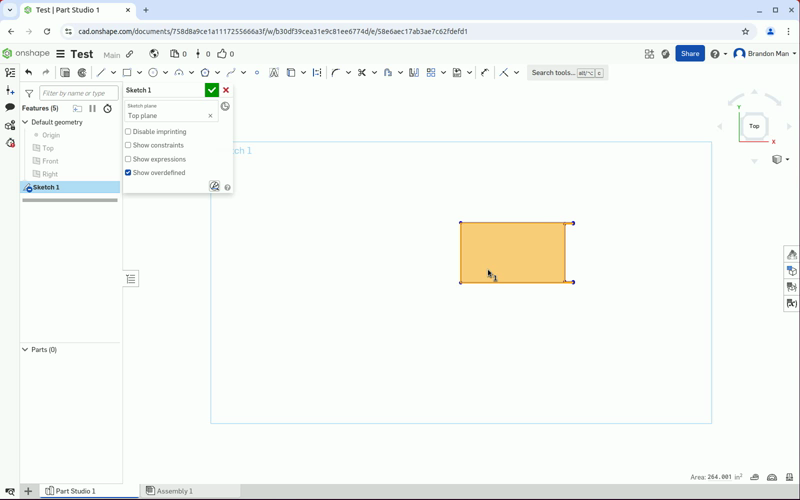
mouse_move(73, 352)
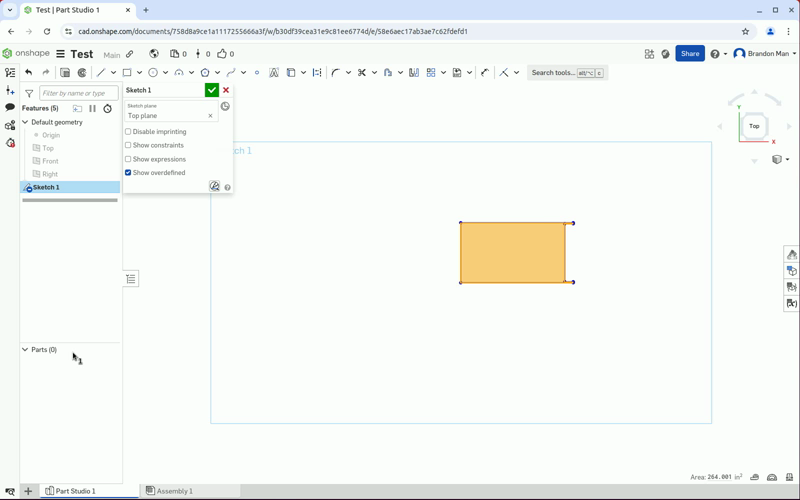
key(shift+y)
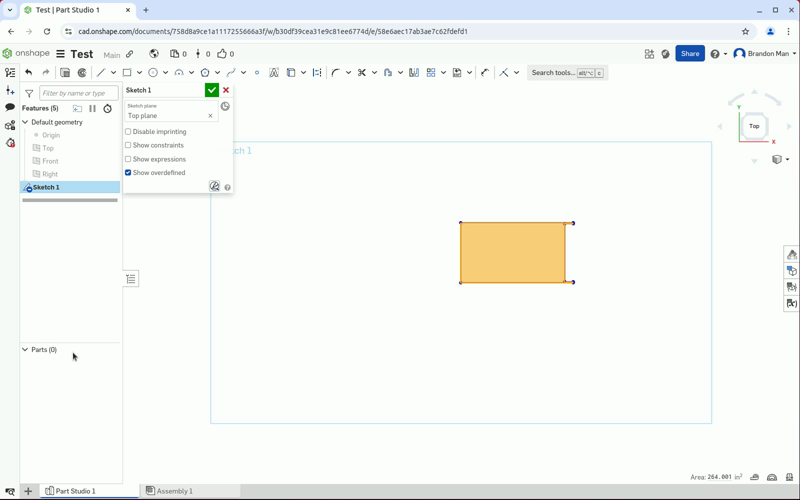
key(shift+e)
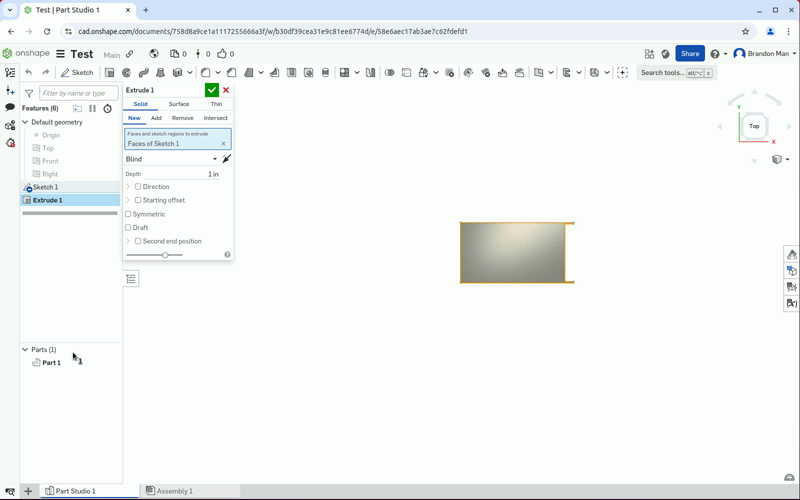
mouse_move(143, 106)
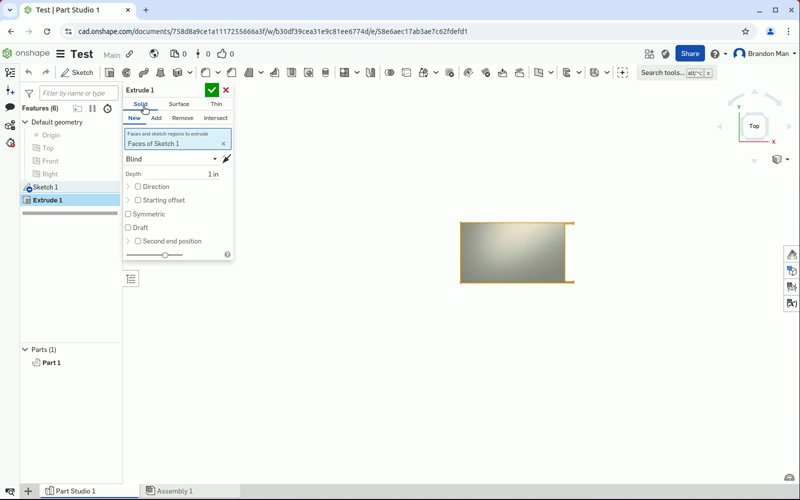
click(143, 106)
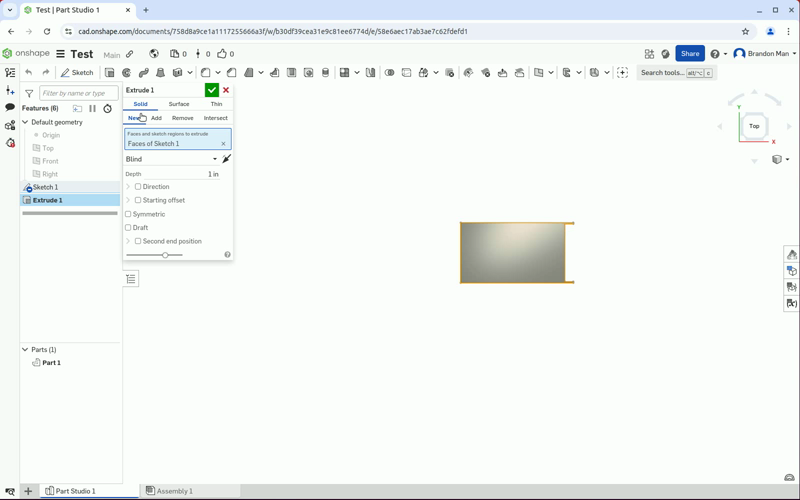
mouse_move(137, 120)
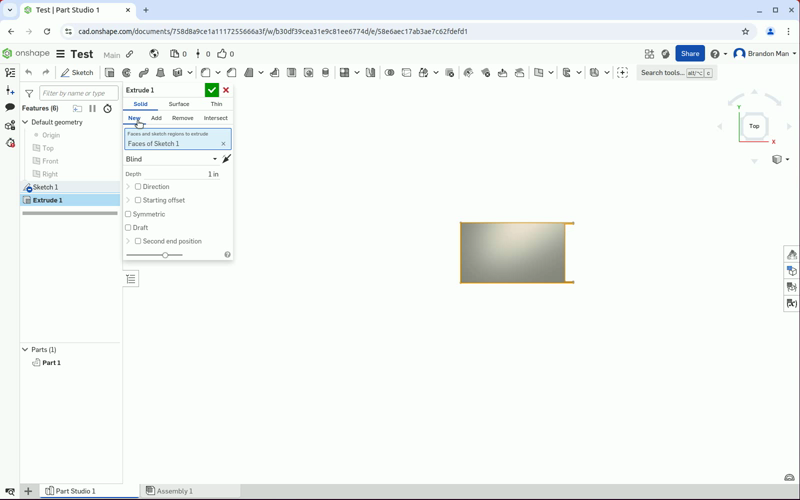
click(137, 120)
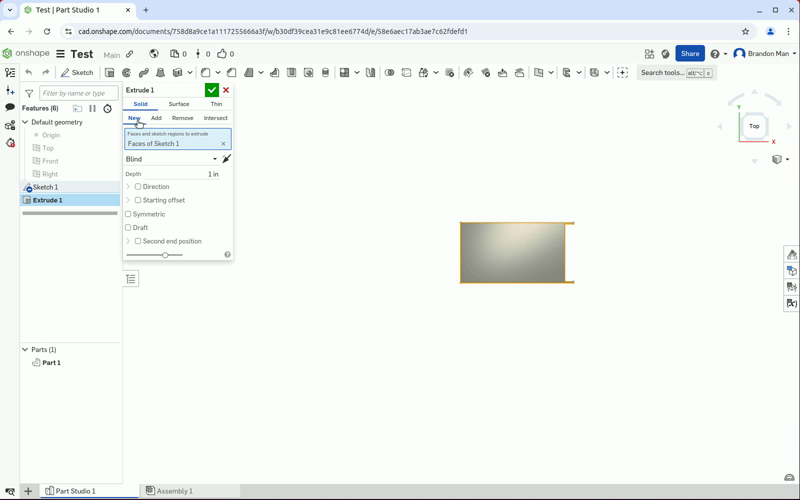
key(tab, 4)
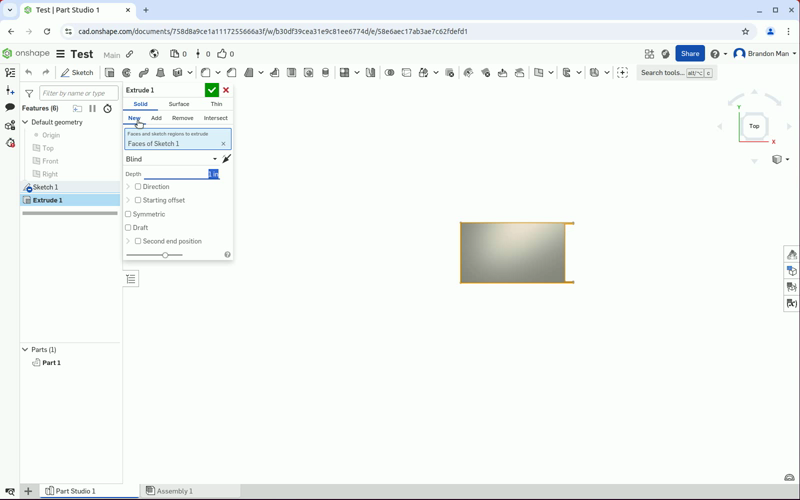
text(3.129)
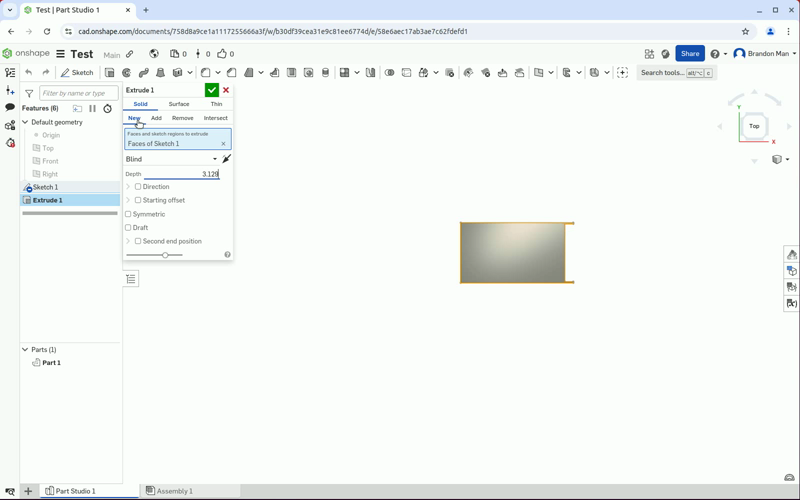
key(enter)
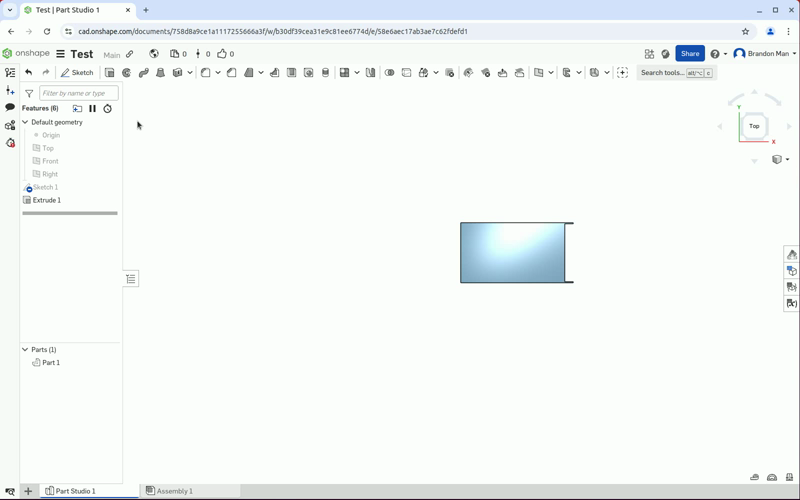
key(shift+h)
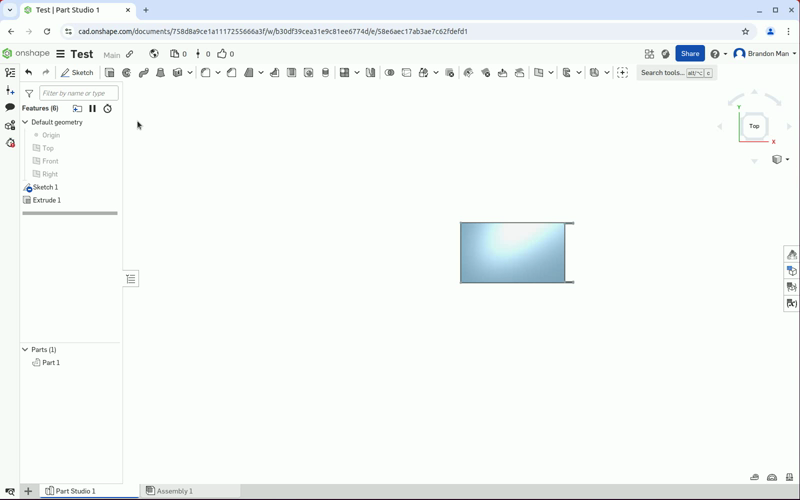
key(shift+h)
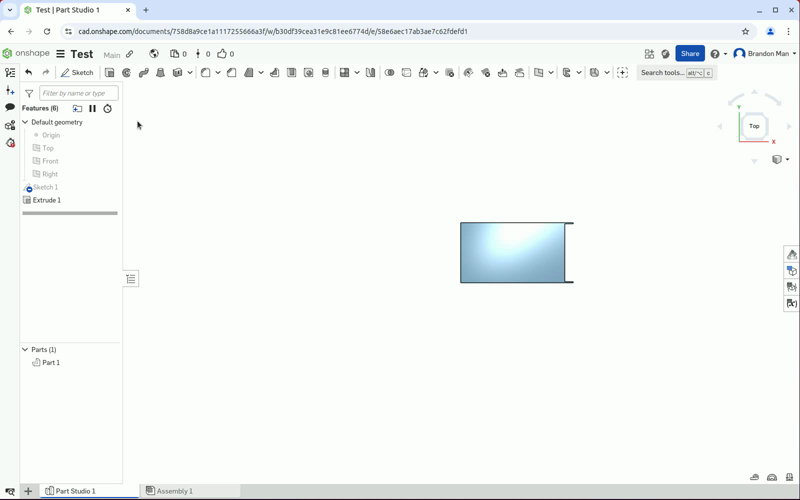
mouse_move(73, 189)
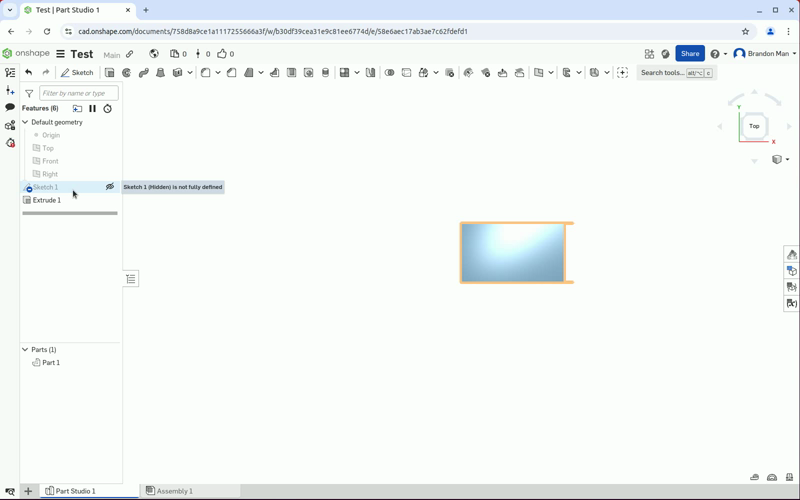
click(73, 189)
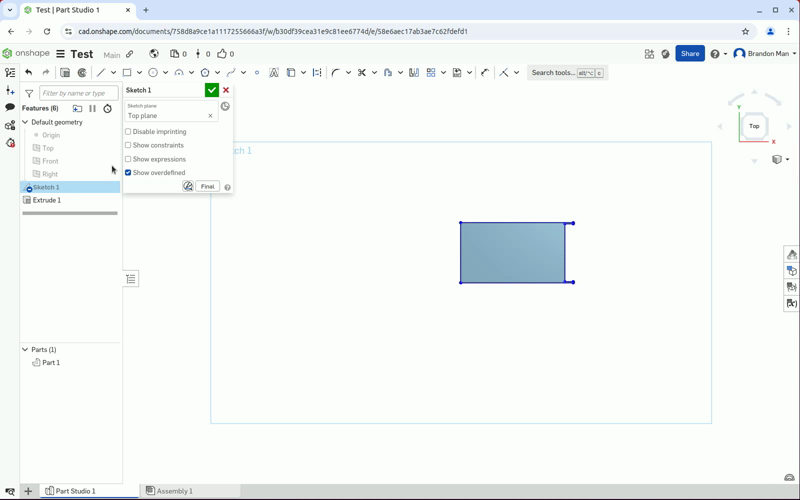
mouse_move(229, 92)
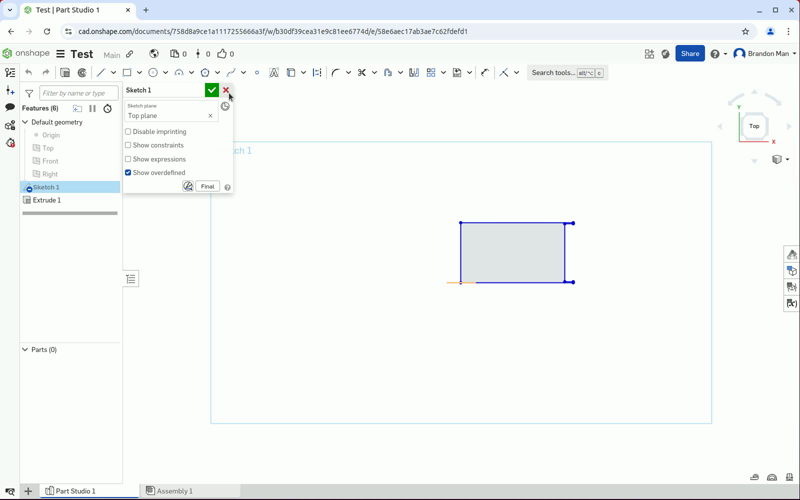
click(229, 92)
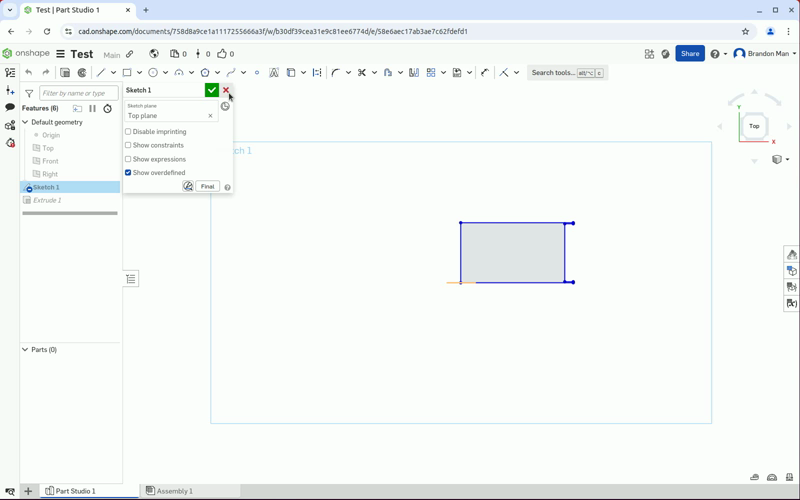
key(shift+s)
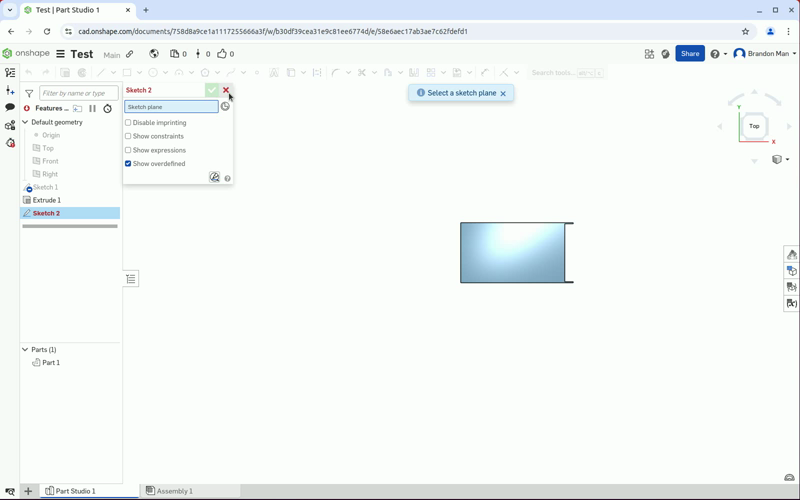
mouse_move(73, 150)
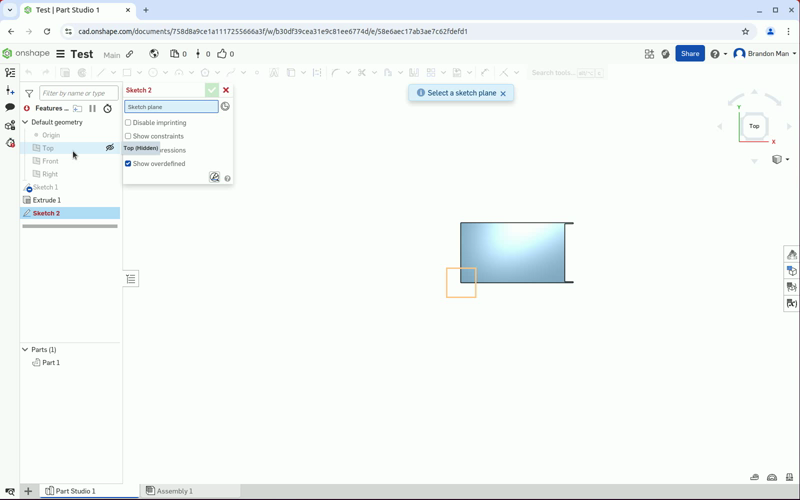
click(73, 150)
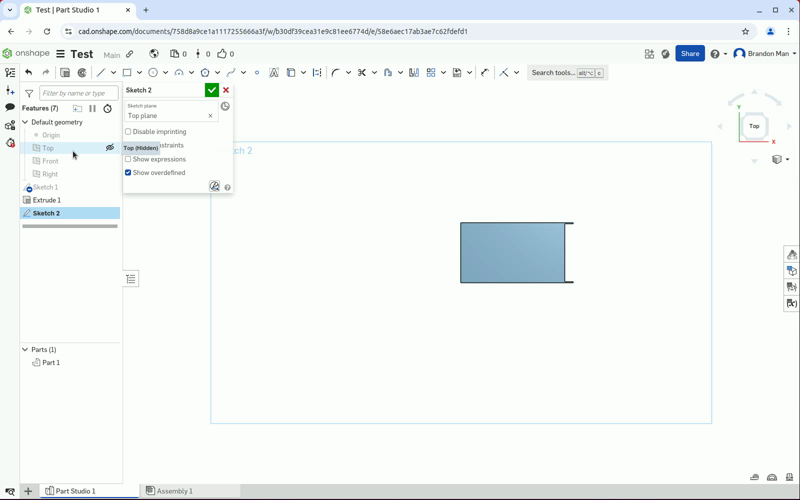
mouse_move(73, 352)
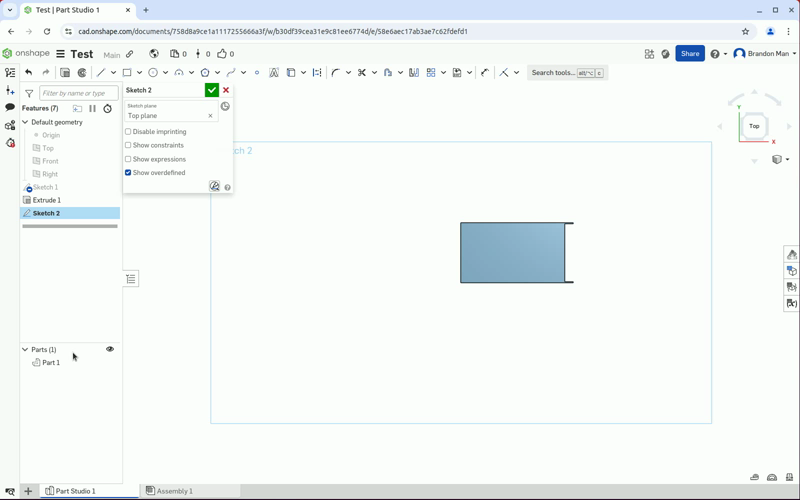
key(y)
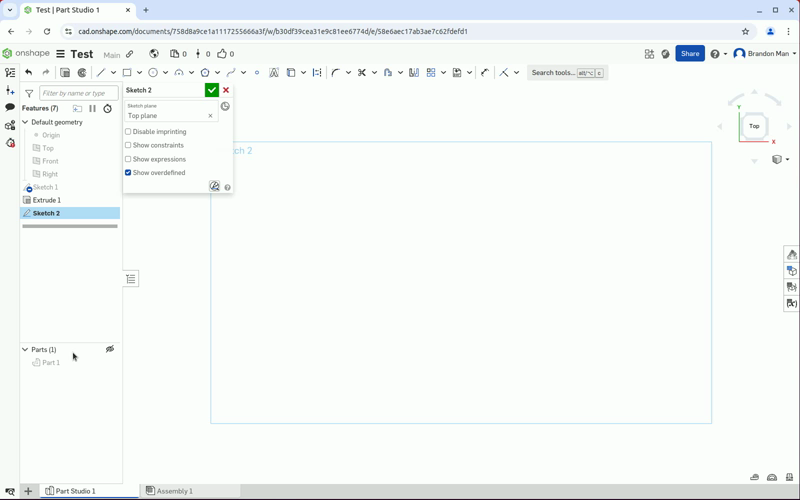
key(l)
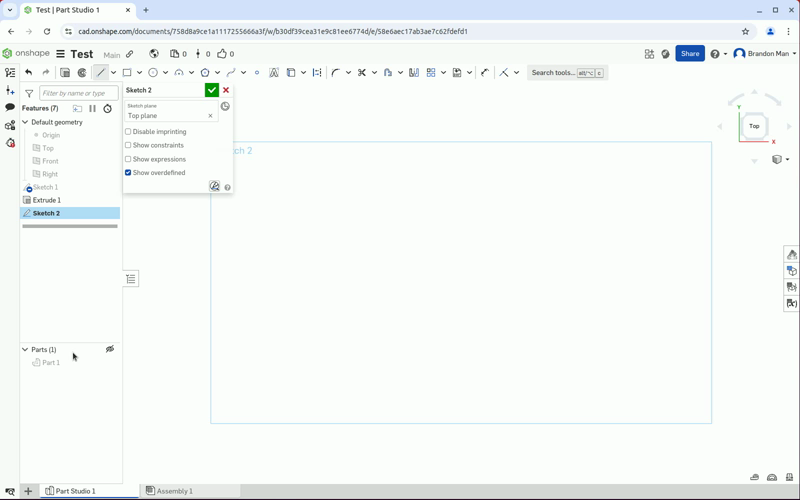
key_down(shift)
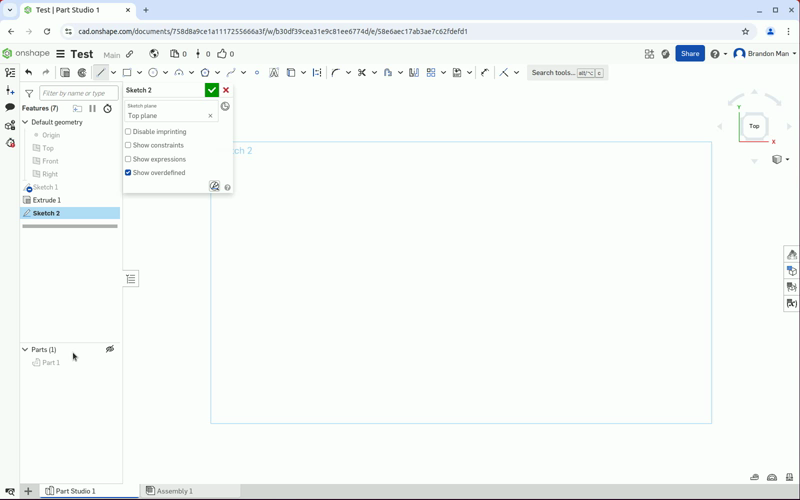
mouse_move(564, 281)
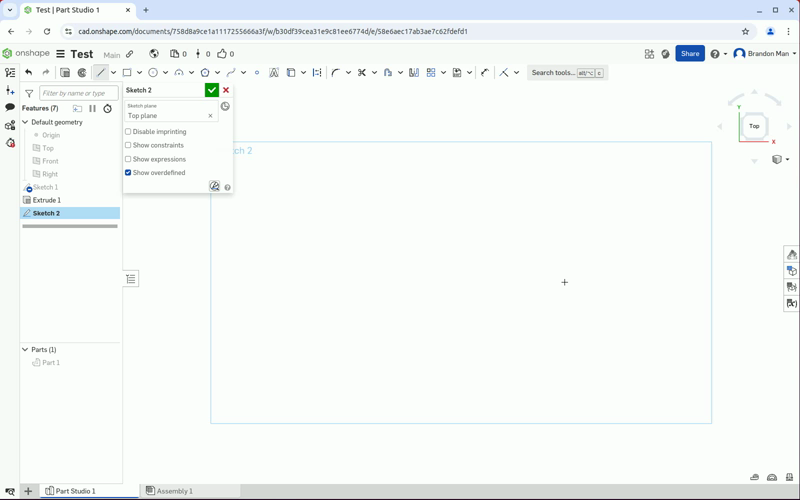
click(564, 281)
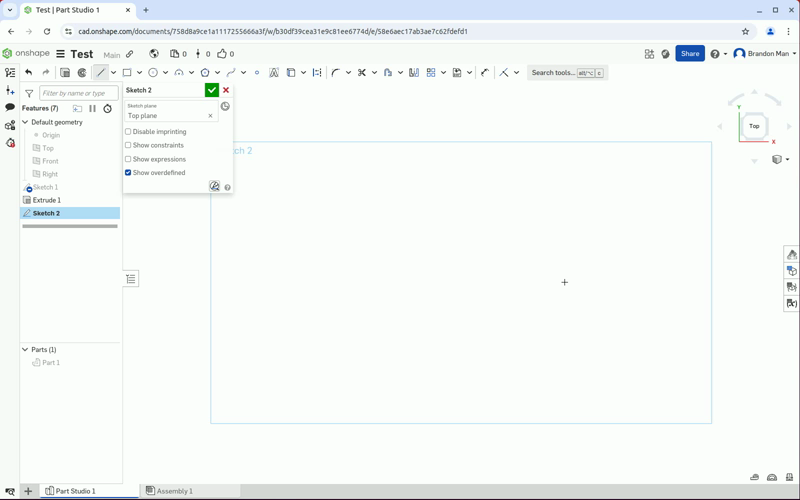
key_up(shift)
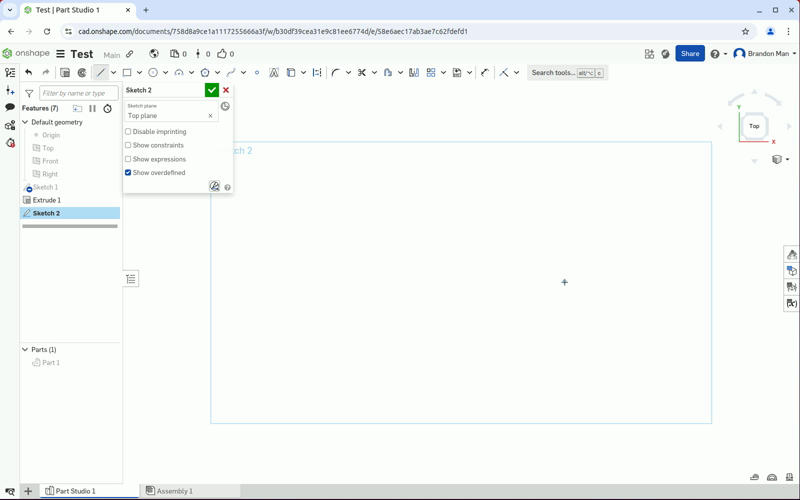
key_down(shift)
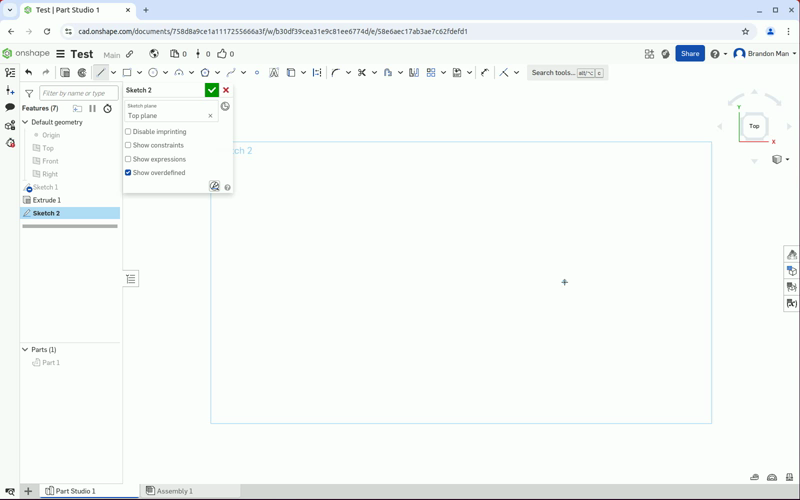
mouse_move(589, 281)
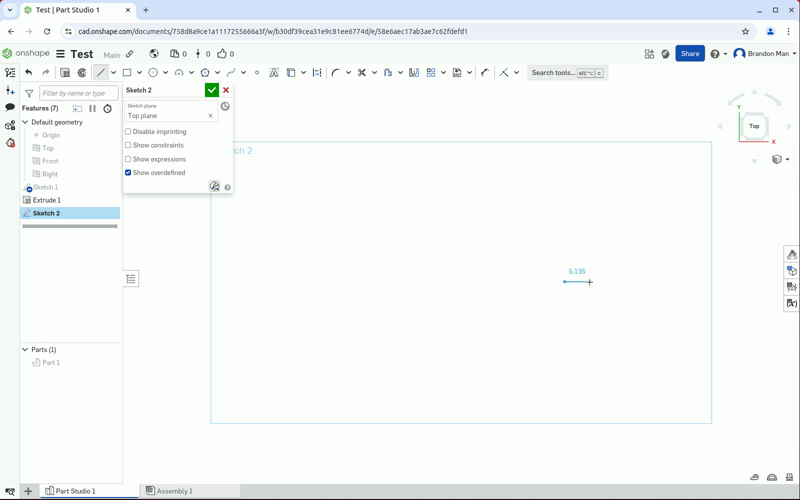
mouse_move(573, 281)
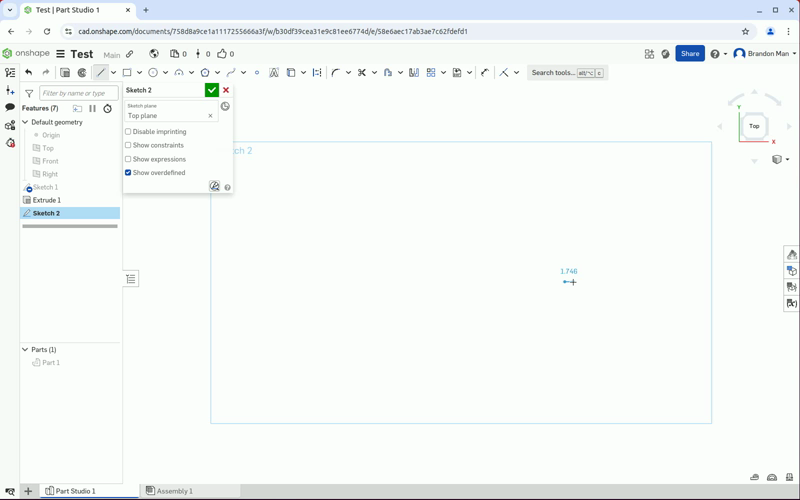
click(573, 281)
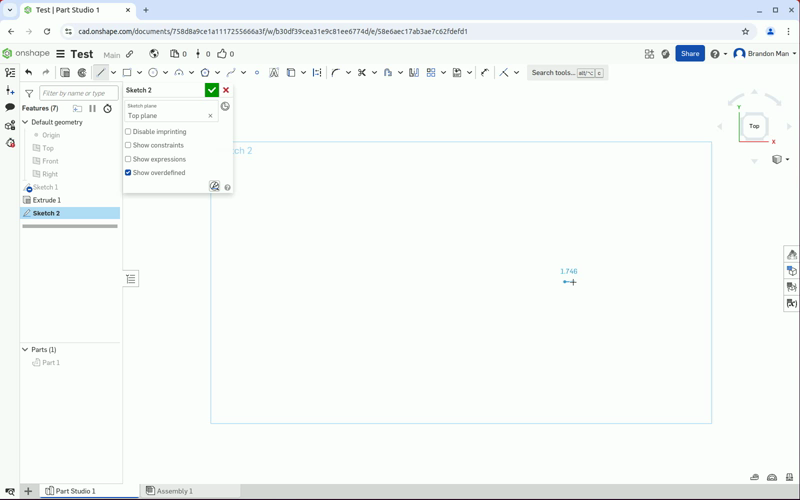
key_up(shift)
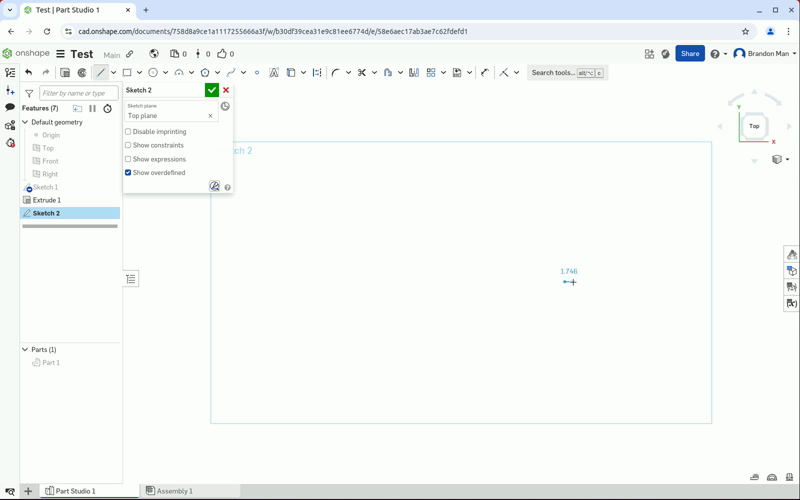
key_down(shift)
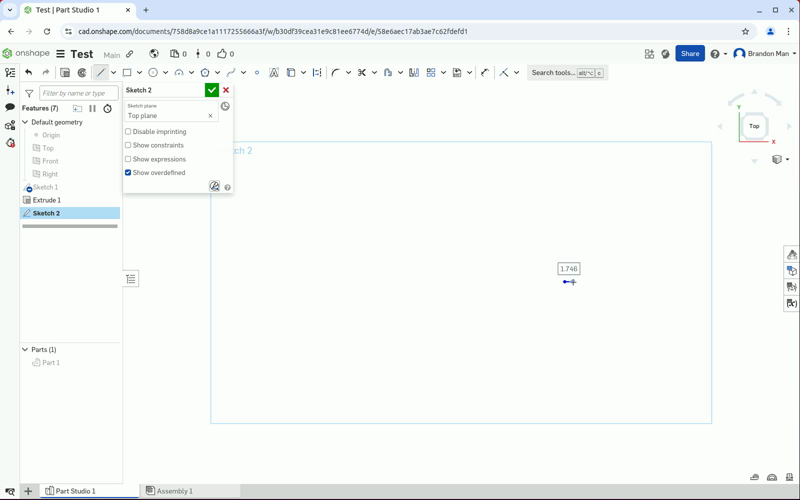
mouse_move(589, 281)
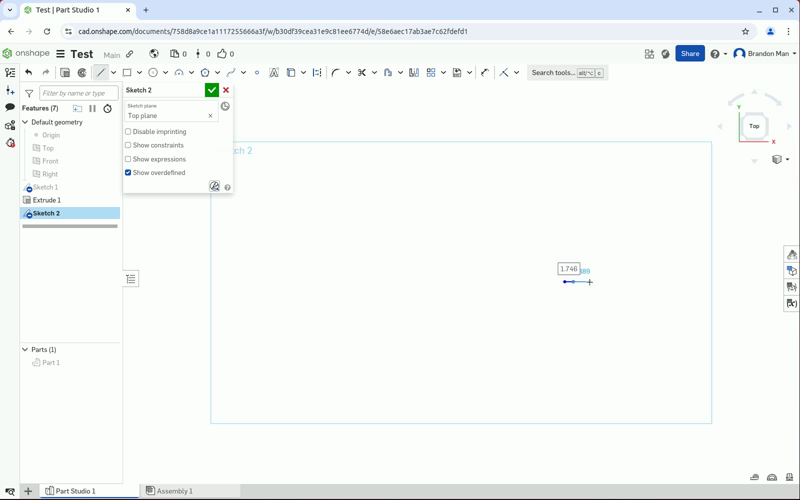
mouse_move(573, 222)
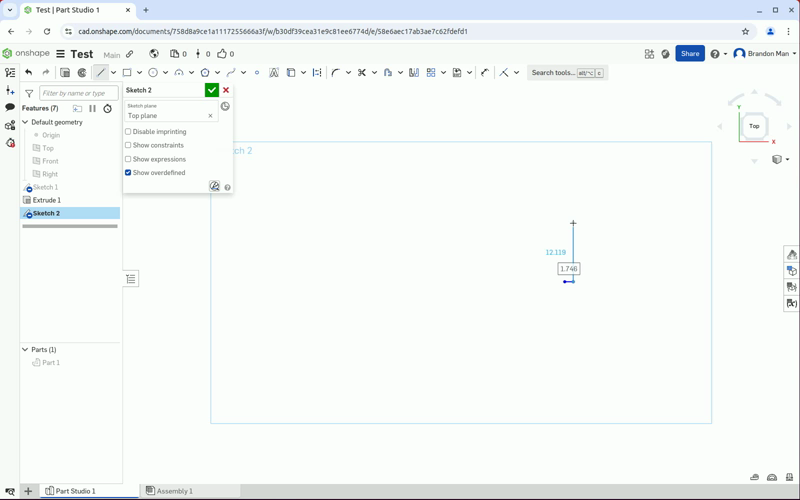
click(573, 222)
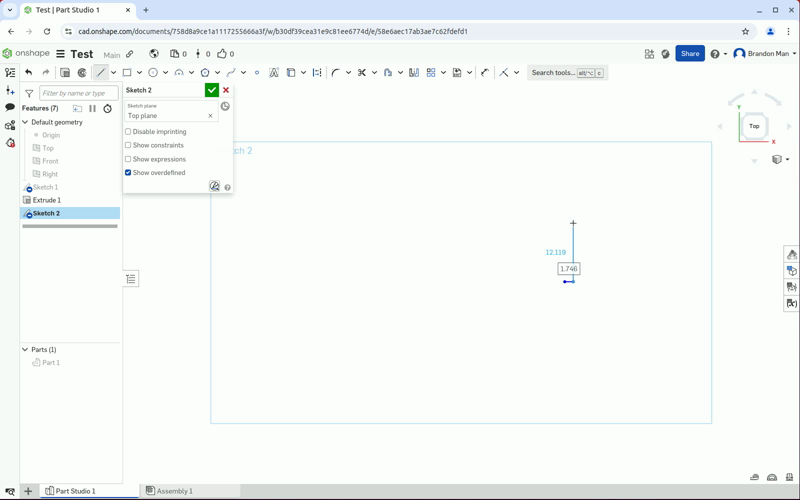
key_up(shift)
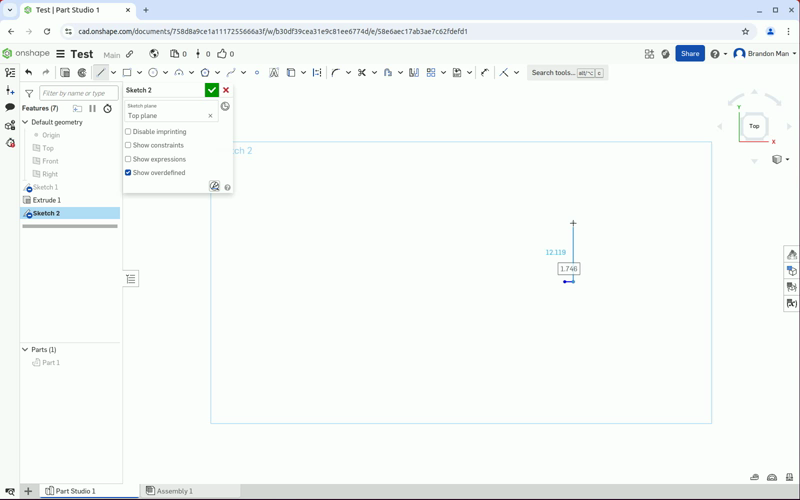
key_down(shift)
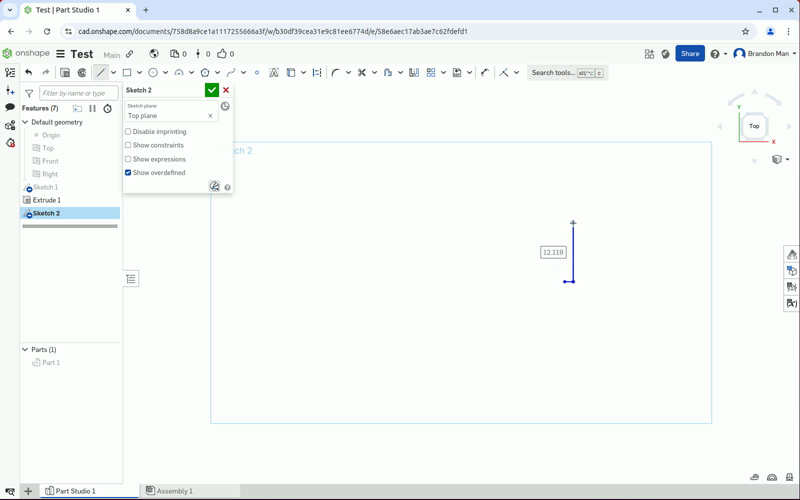
mouse_move(589, 222)
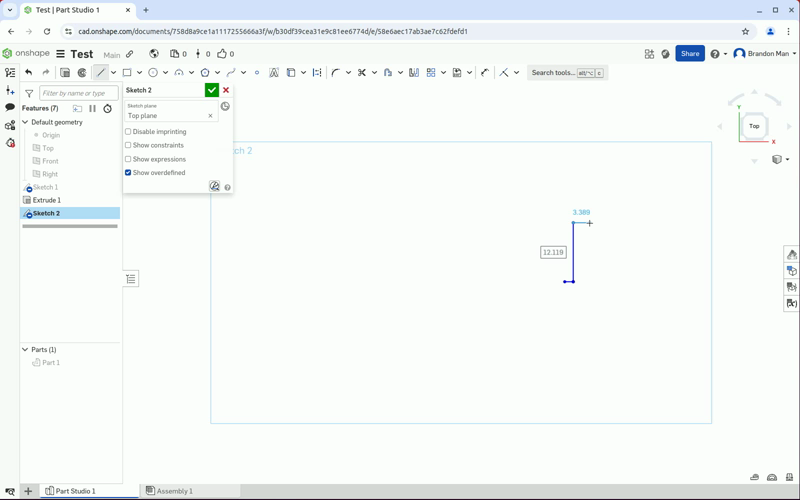
mouse_move(564, 222)
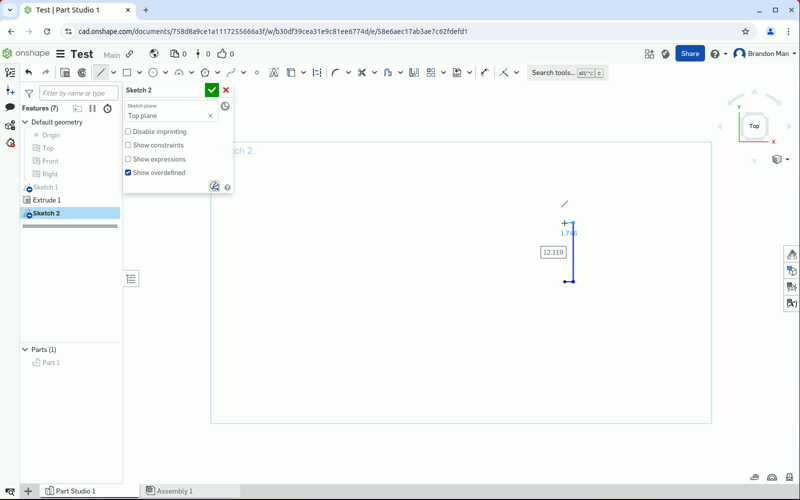
click(564, 222)
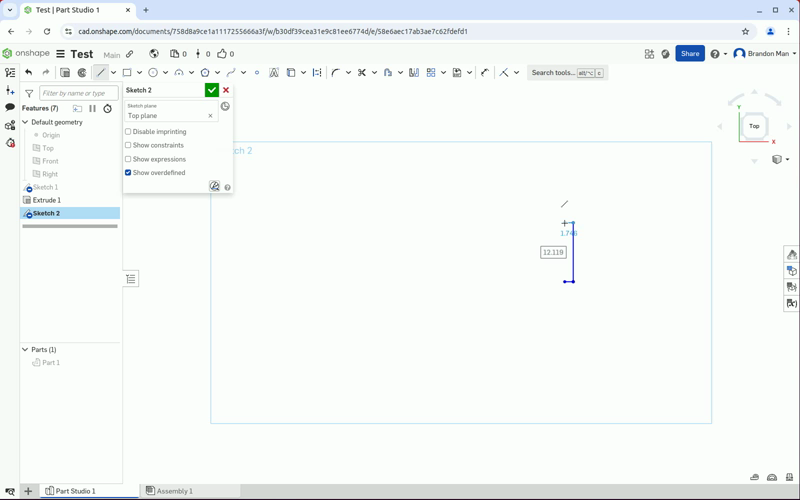
key_up(shift)
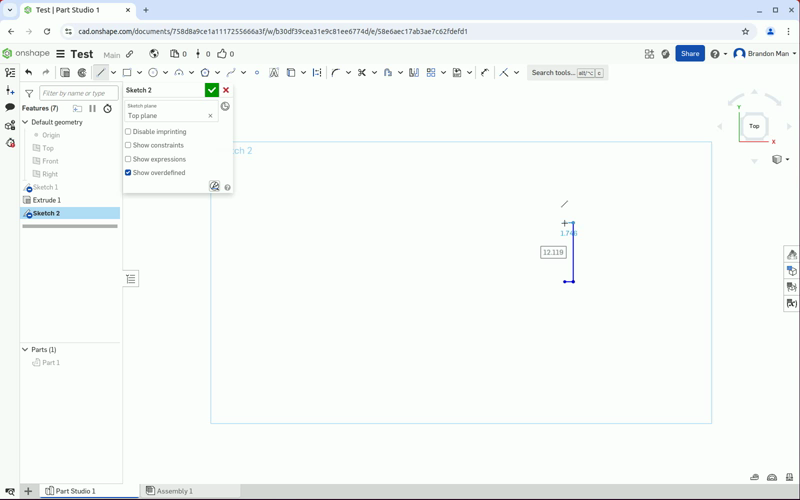
mouse_move(589, 222)
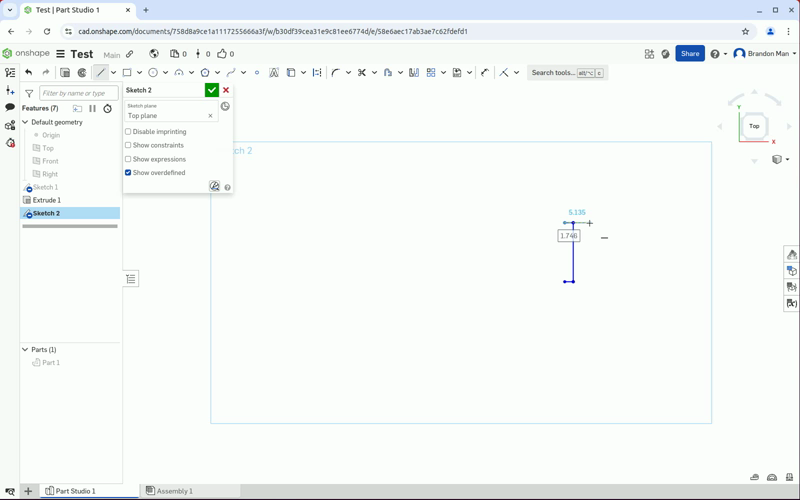
key_down(shift)
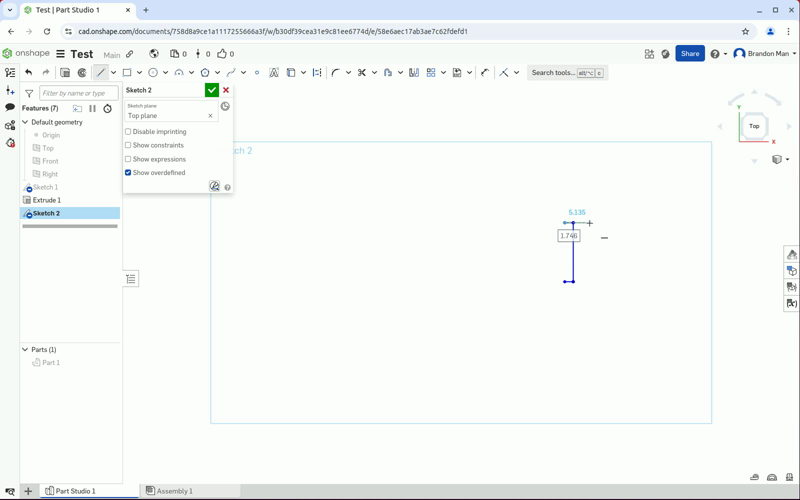
mouse_move(564, 281)
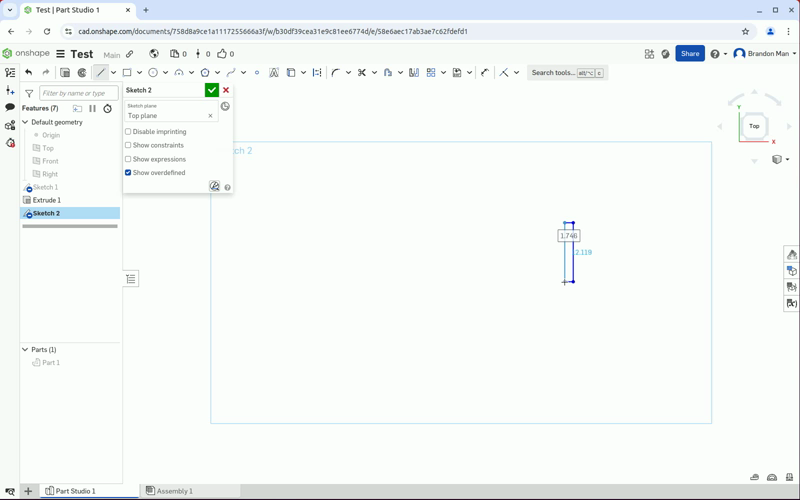
key_up(shift)
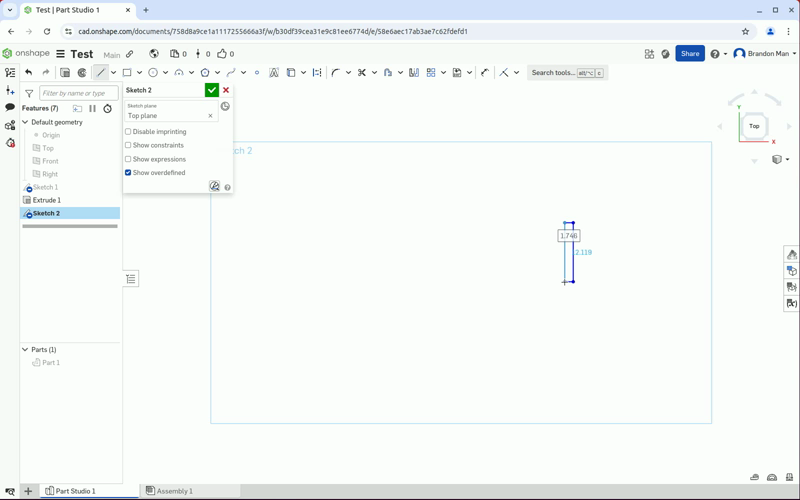
click(564, 281)
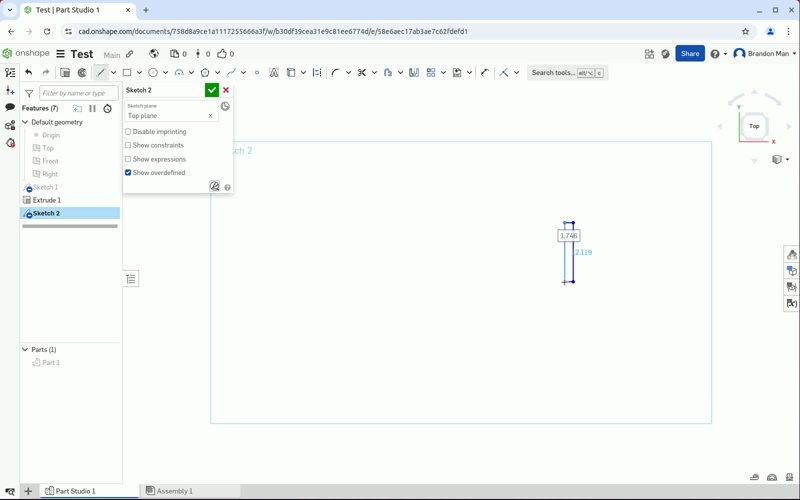
key(esc)
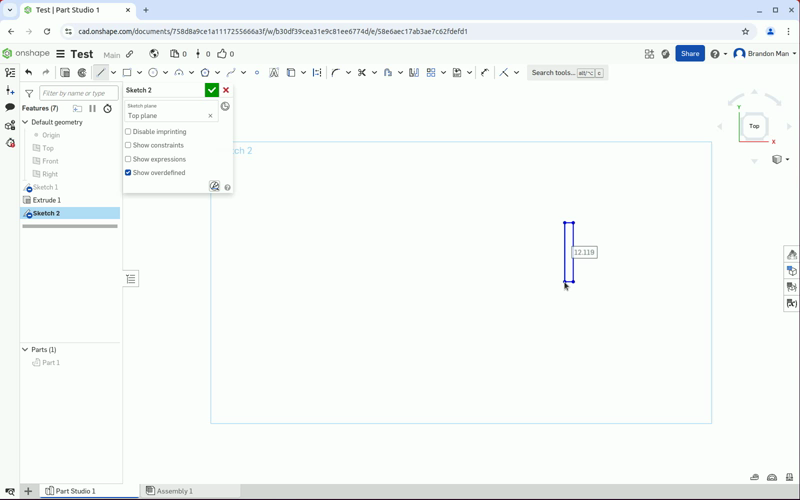
mouse_move(565, 248)
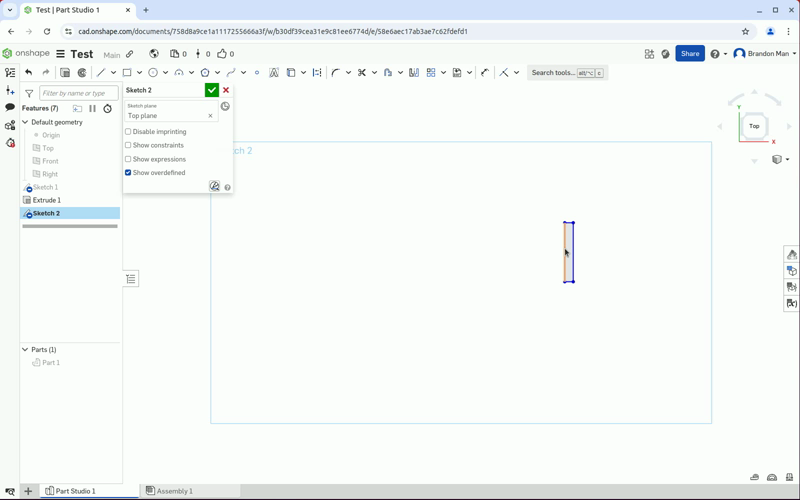
scroll(6)
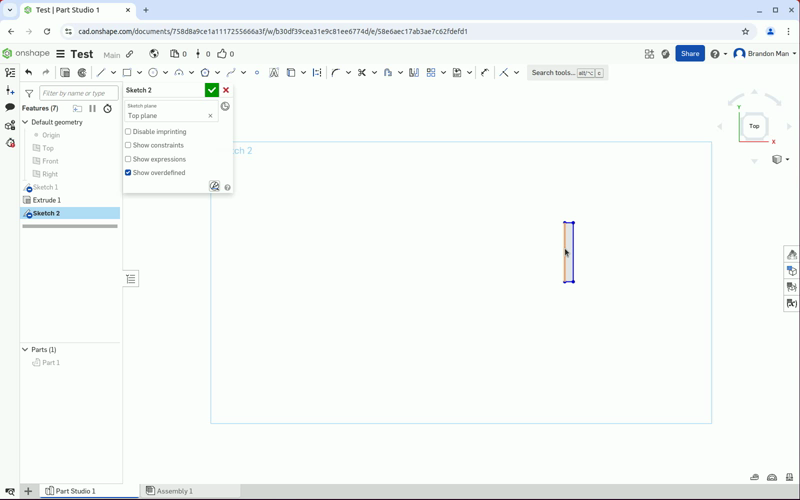
scroll(6)
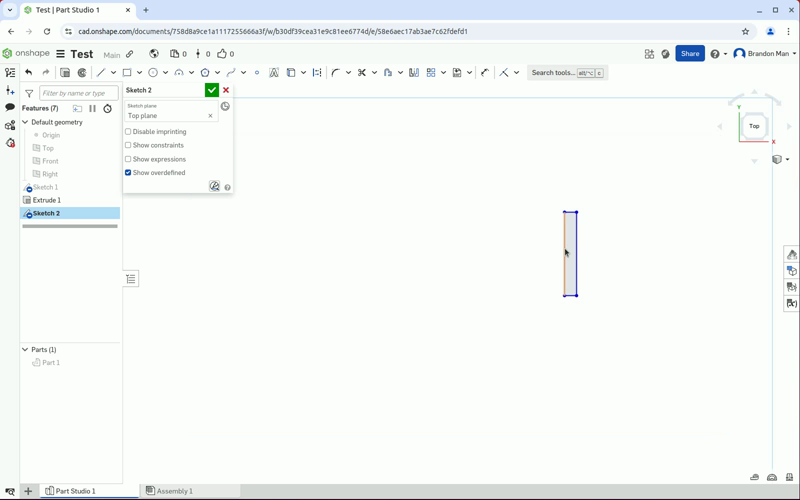
scroll(6)
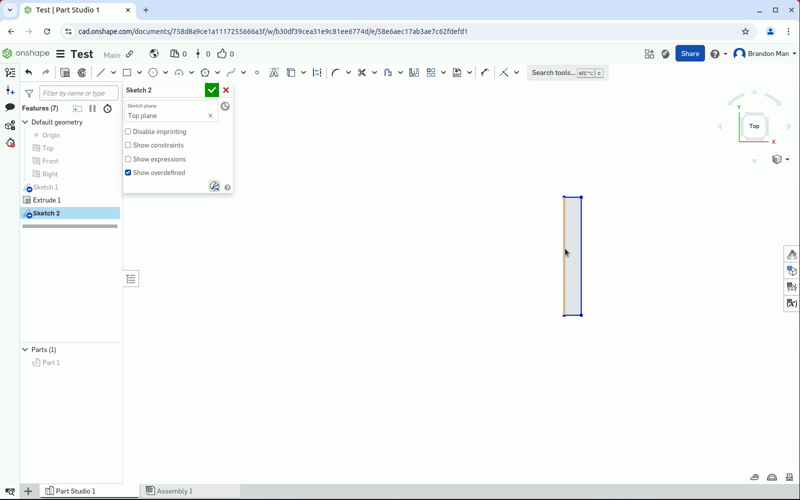
scroll(6)
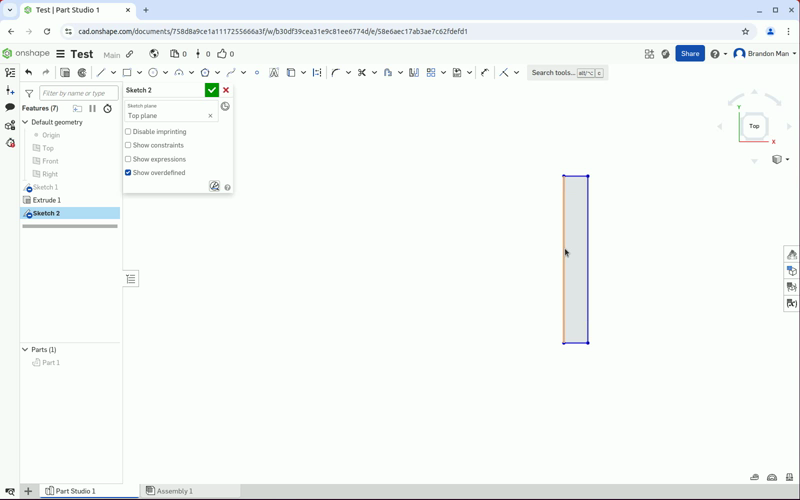
scroll(6)
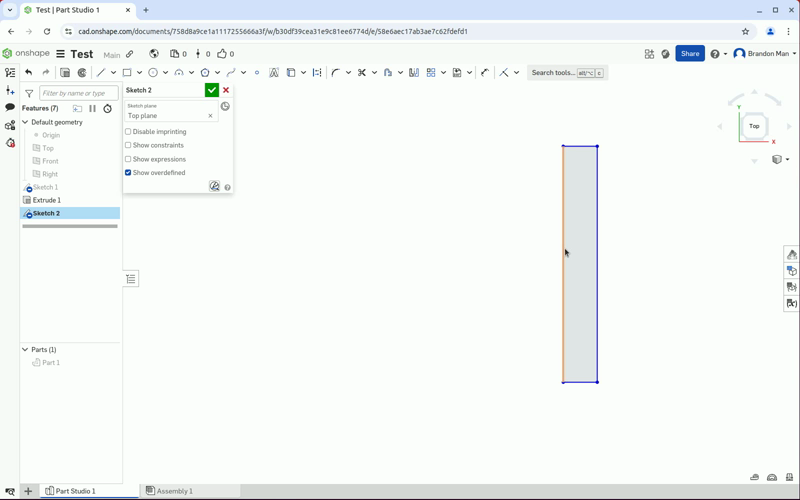
scroll(6)
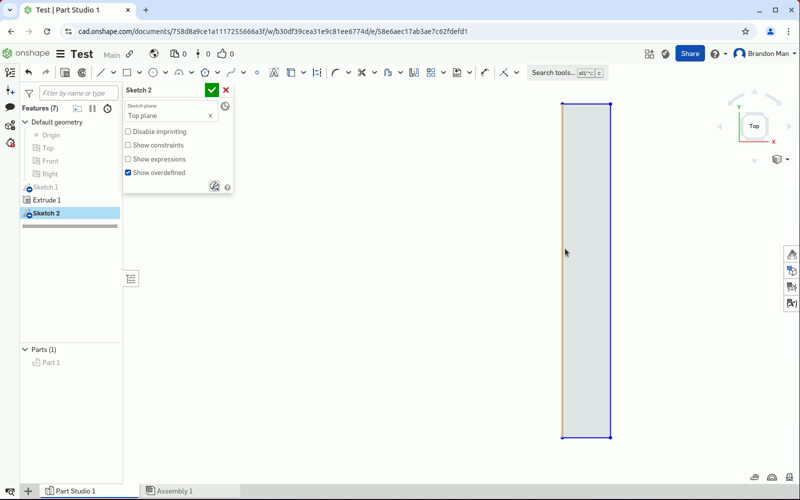
scroll(6)
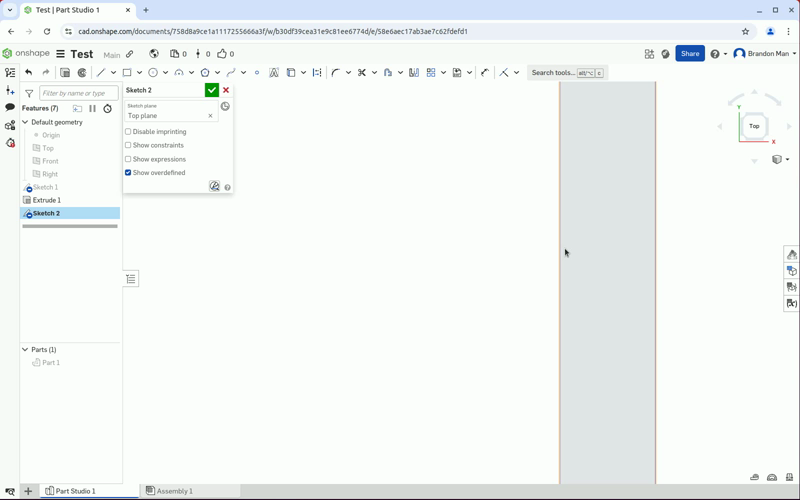
click(565, 248)
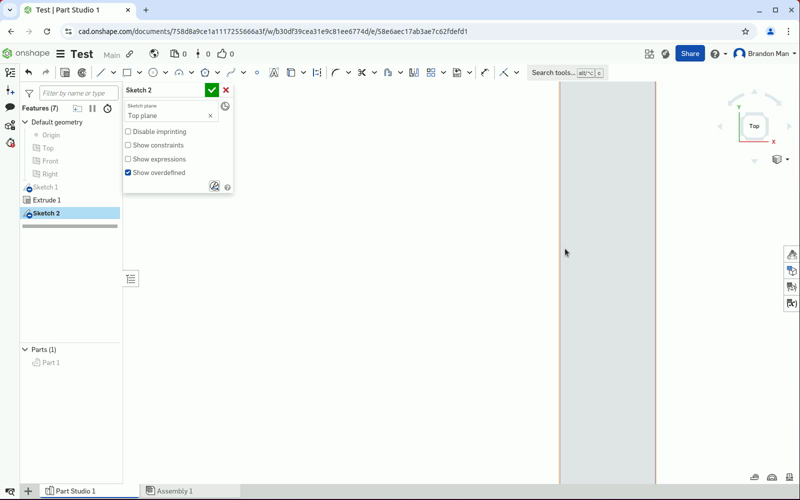
scroll(-6)
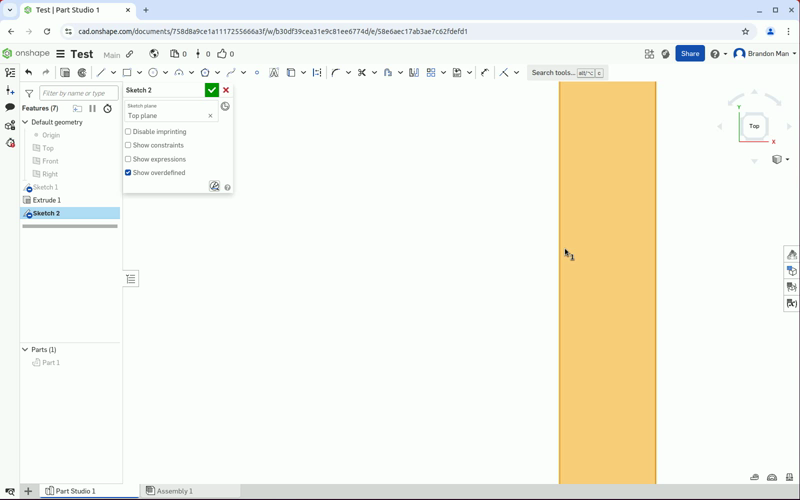
scroll(-6)
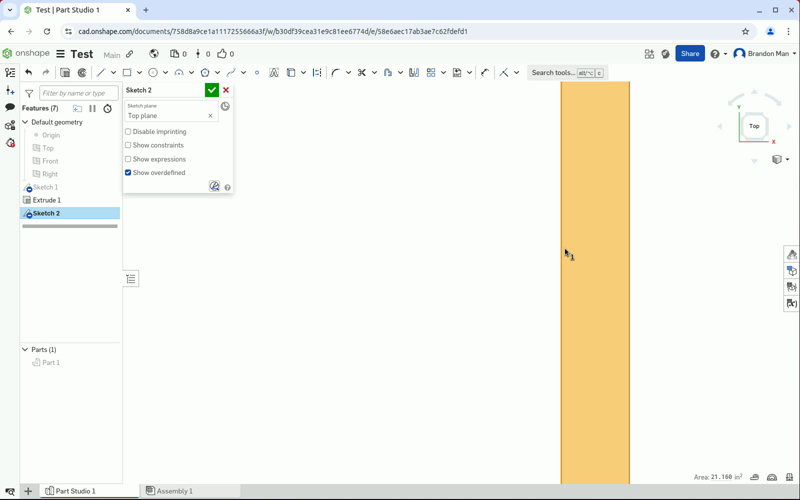
scroll(-6)
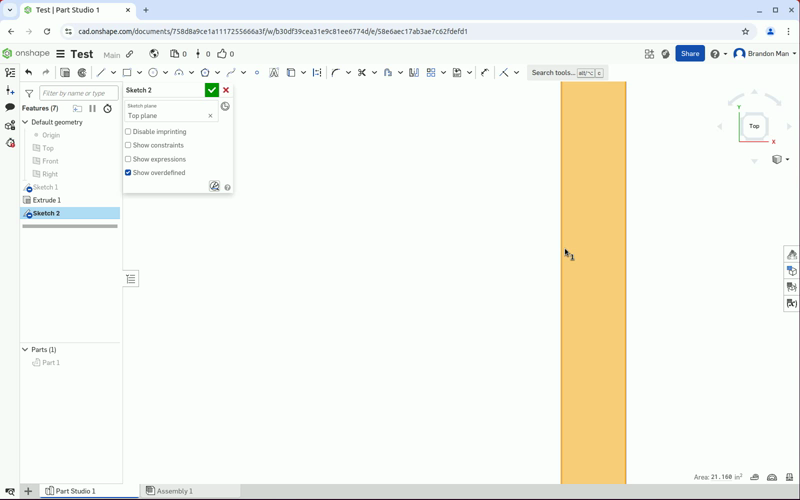
scroll(-6)
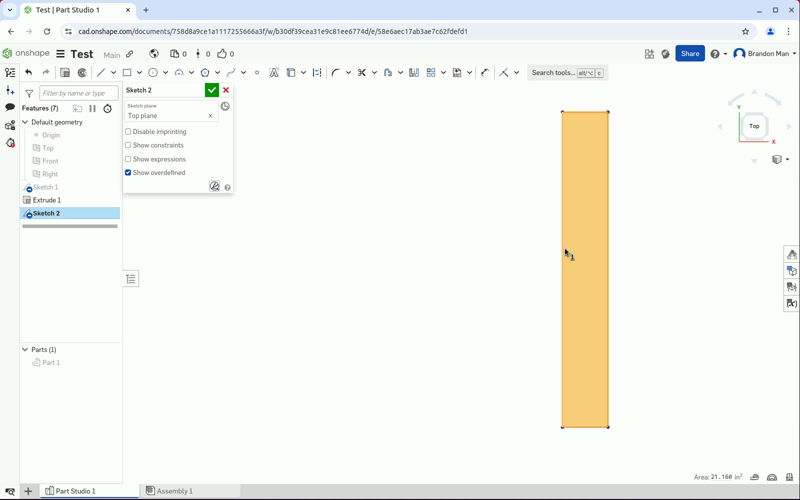
scroll(-6)
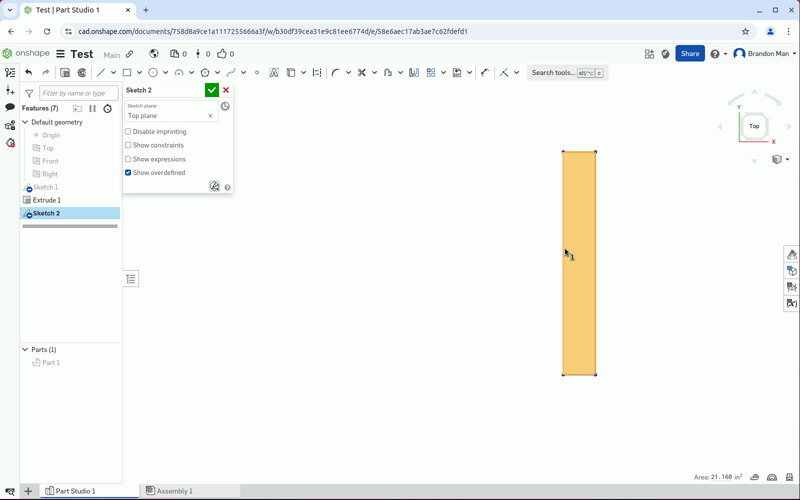
scroll(-6)
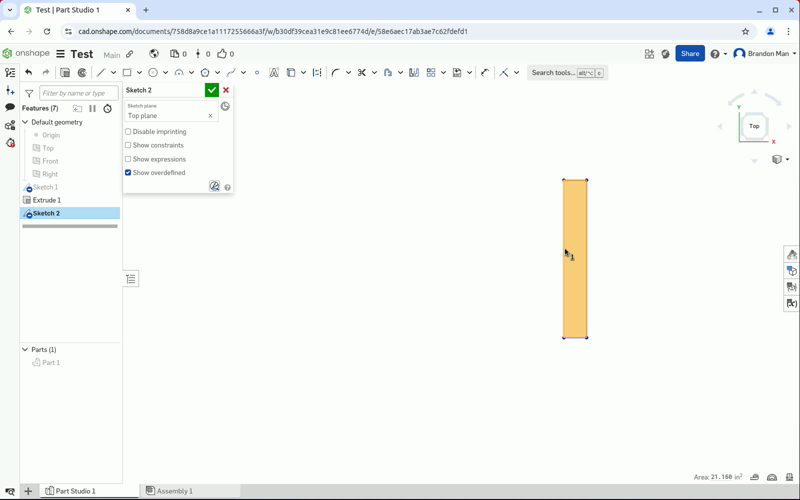
scroll(-6)
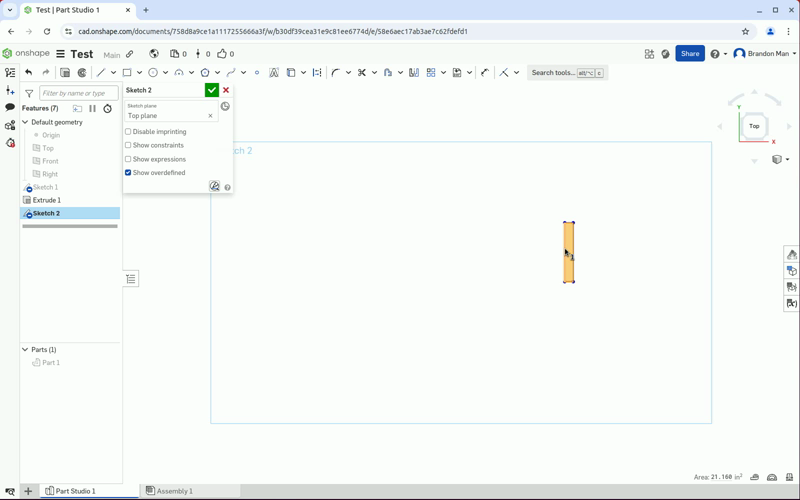
mouse_move(73, 352)
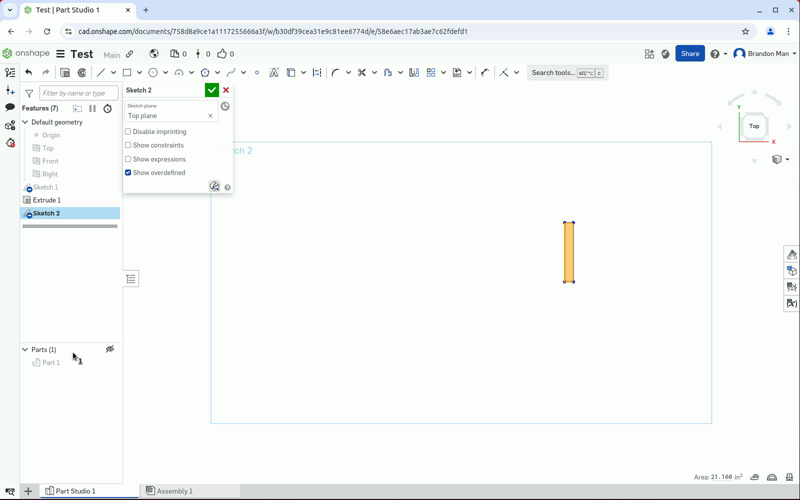
key(shift+y)
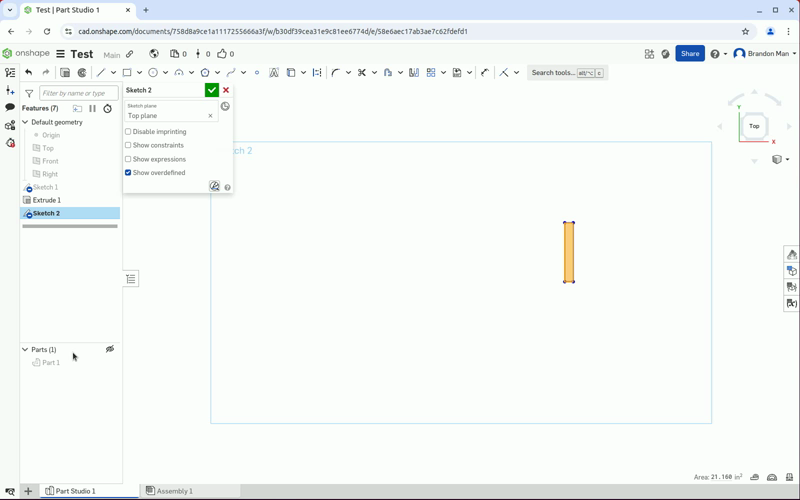
key(shift+e)
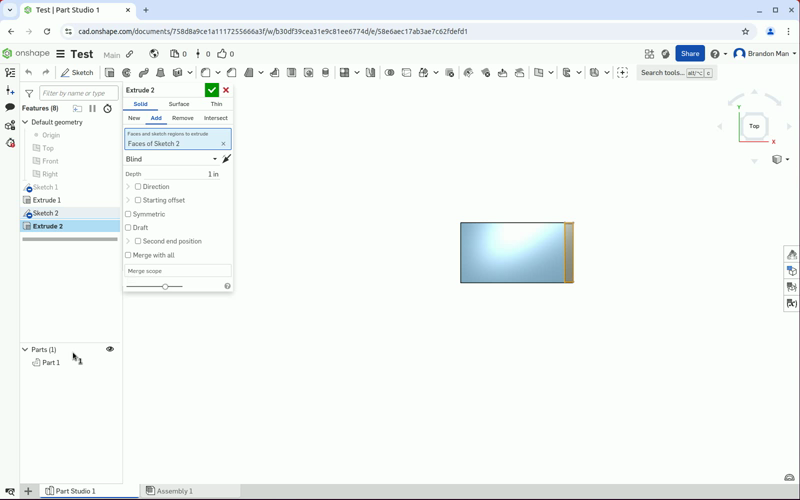
mouse_move(143, 106)
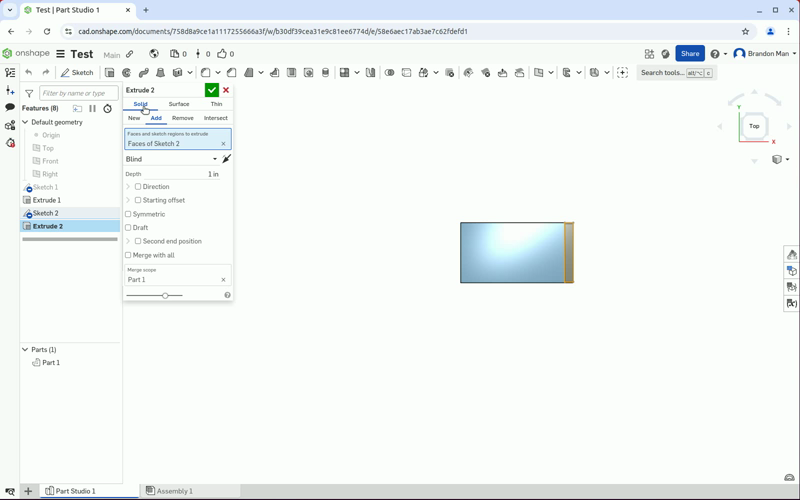
click(143, 106)
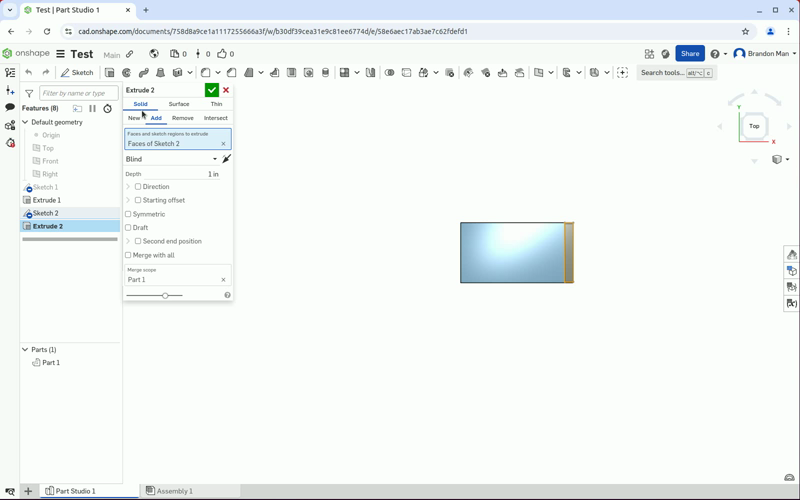
mouse_move(137, 120)
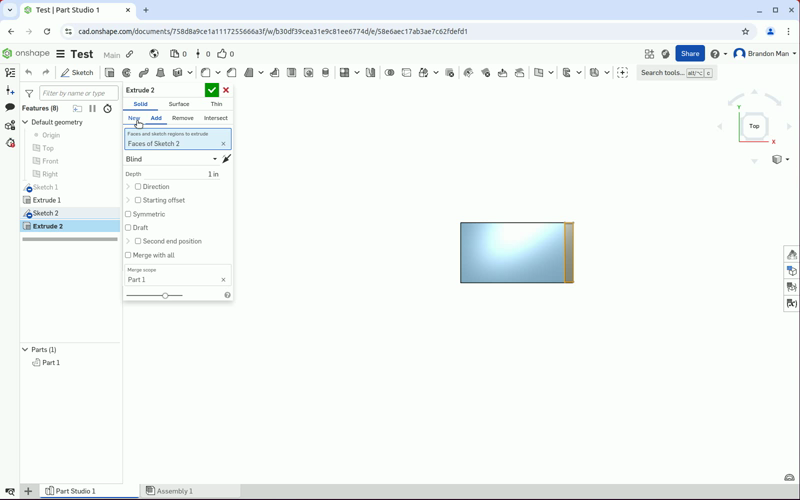
click(137, 120)
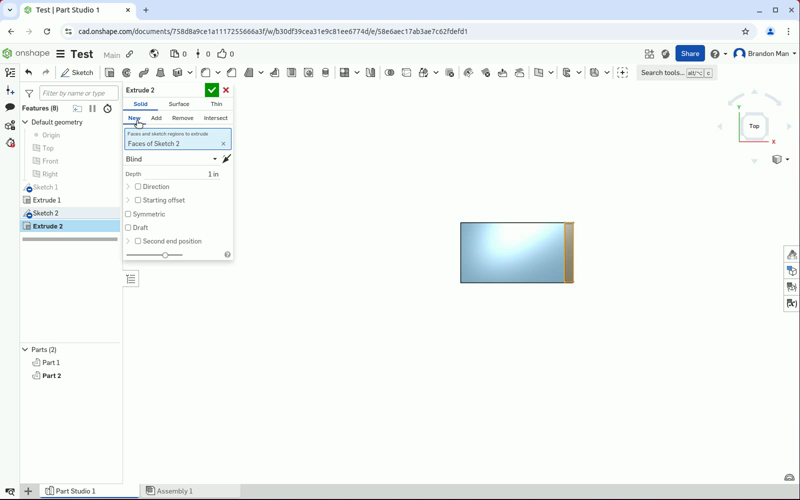
key(tab, 4)
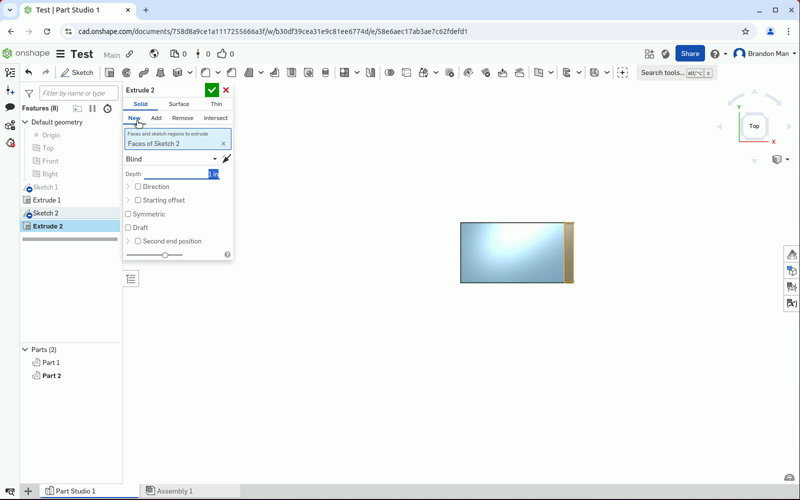
text(2.407)
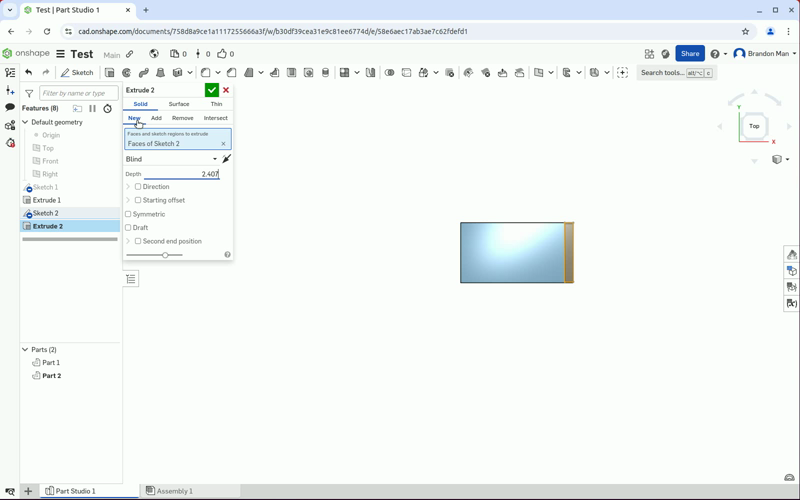
key(enter)
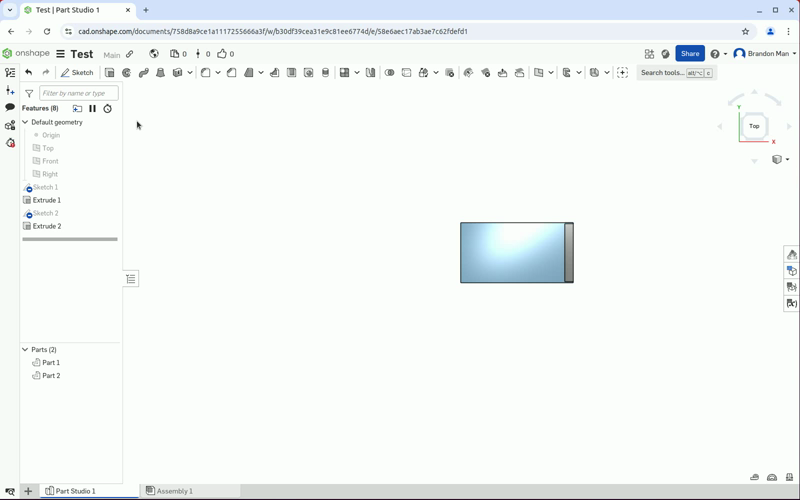
key(shift+h)
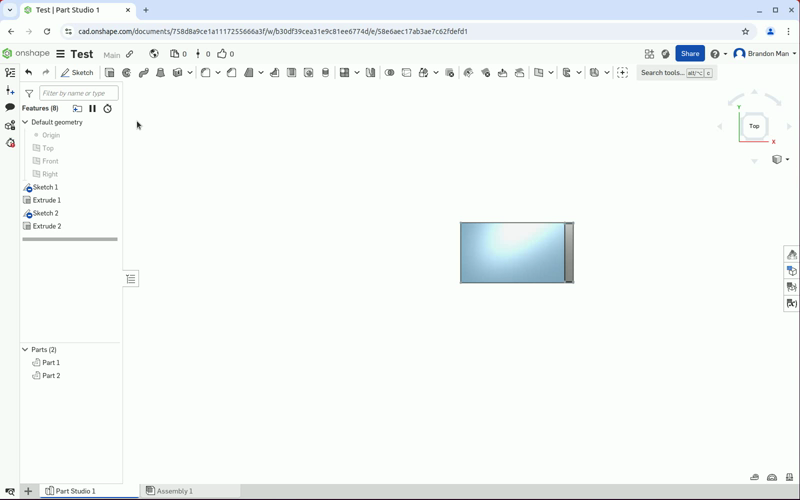
key(shift+h)
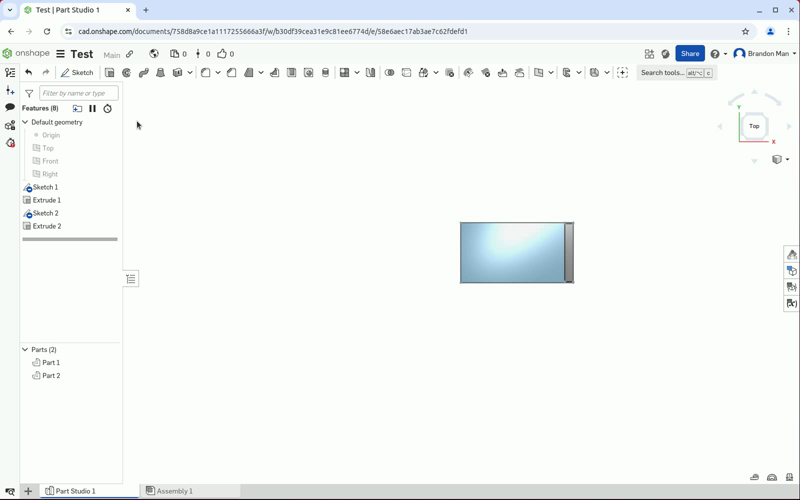
key(shift+7)
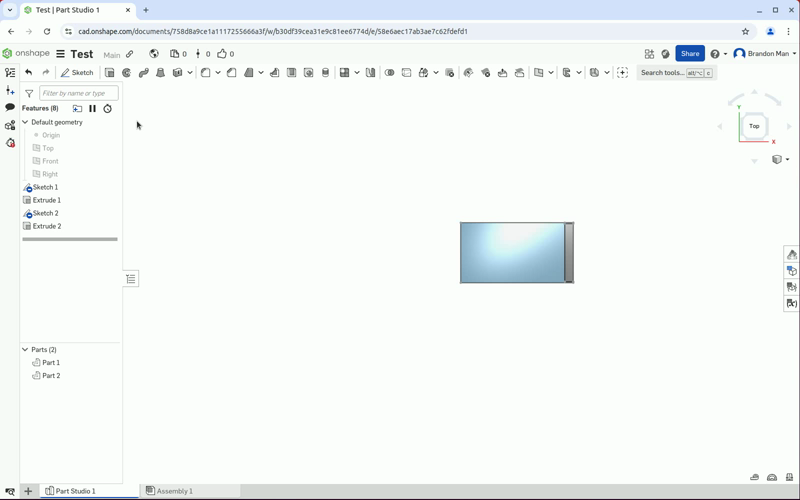
key(up, 3)
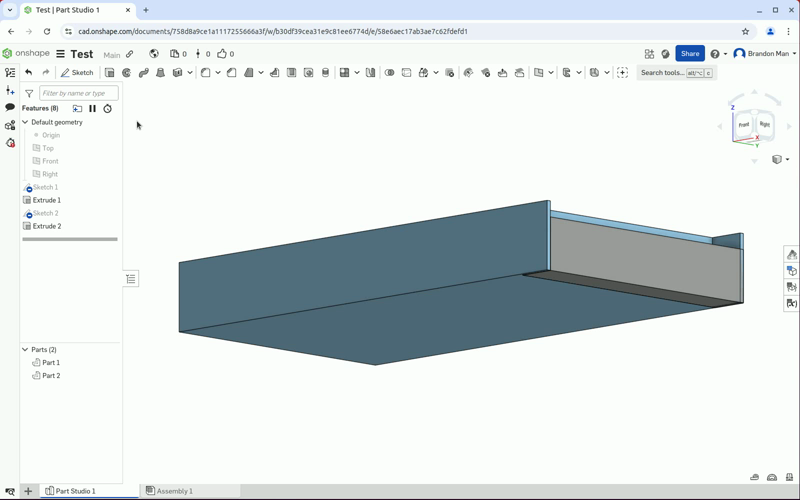
key(left, 3)
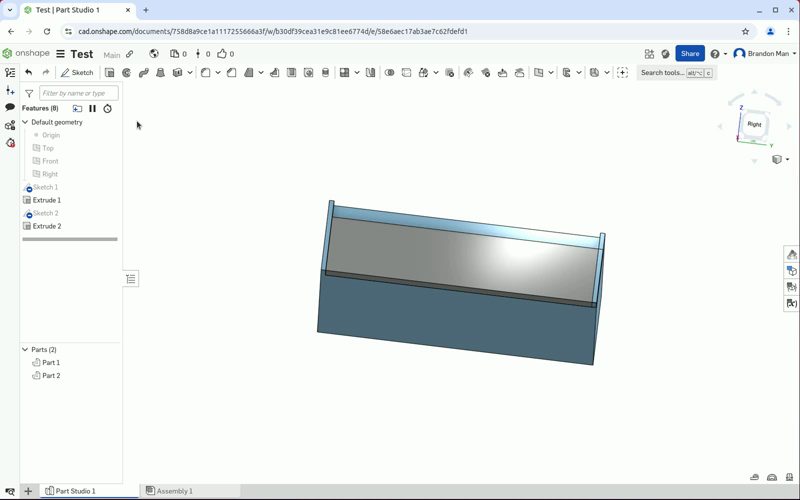
key(right, 3)
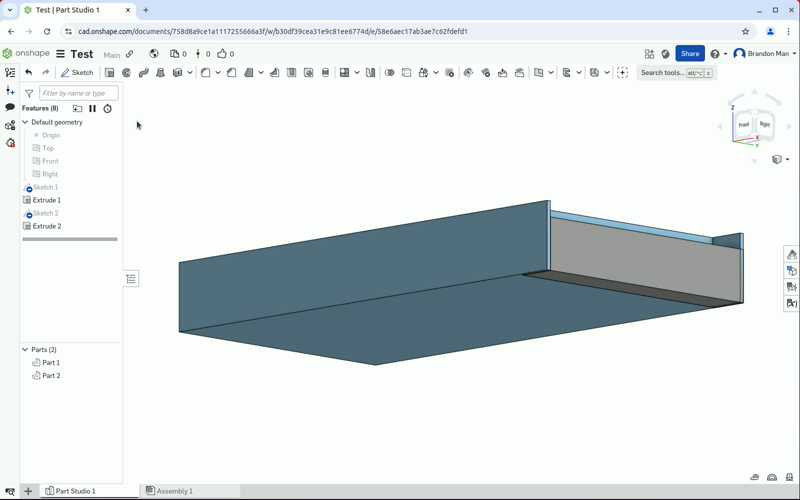
key(down, 3)
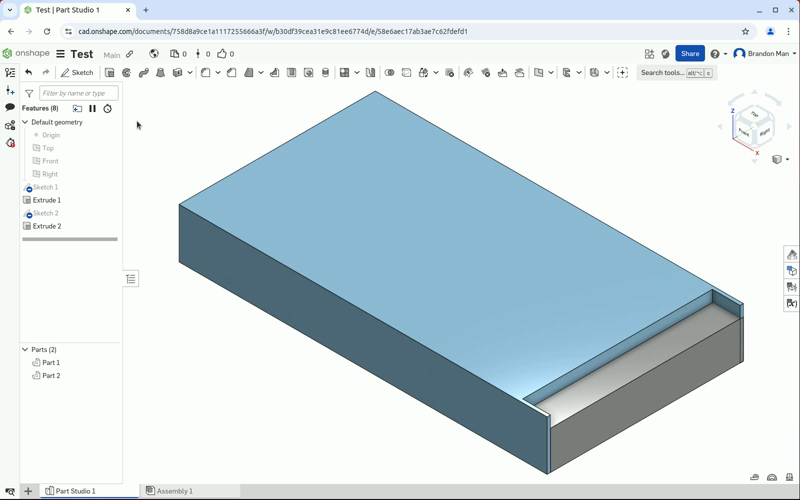
mouse_move(73, 189)
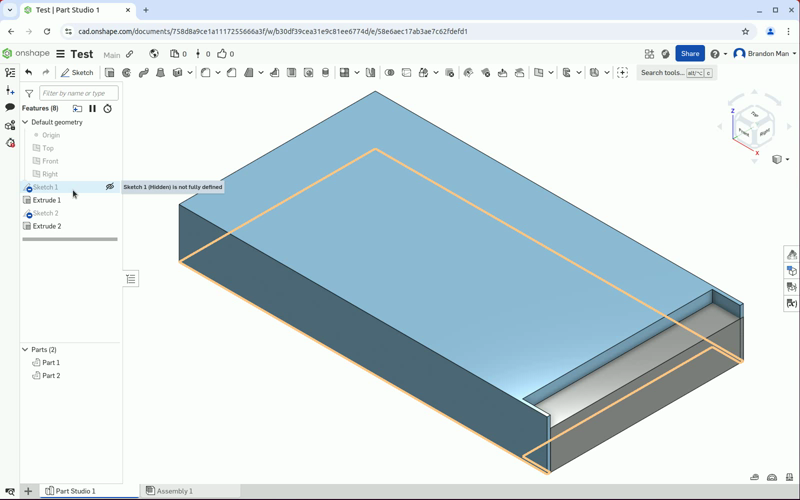
click(73, 189)